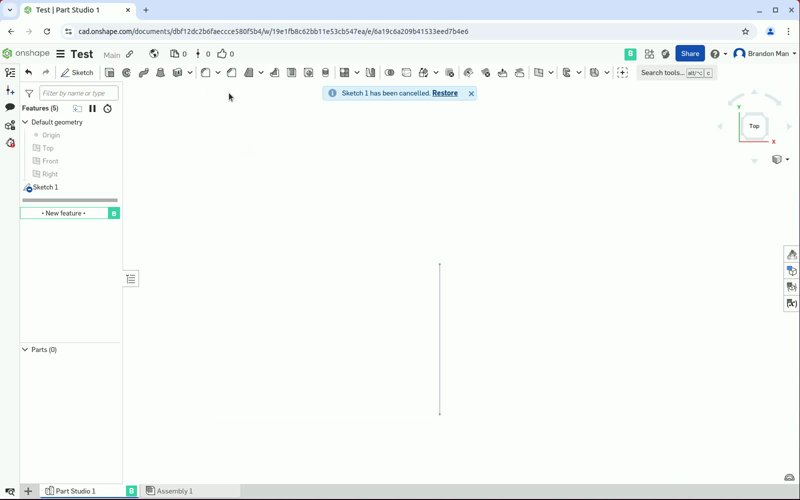
key(shift+h)
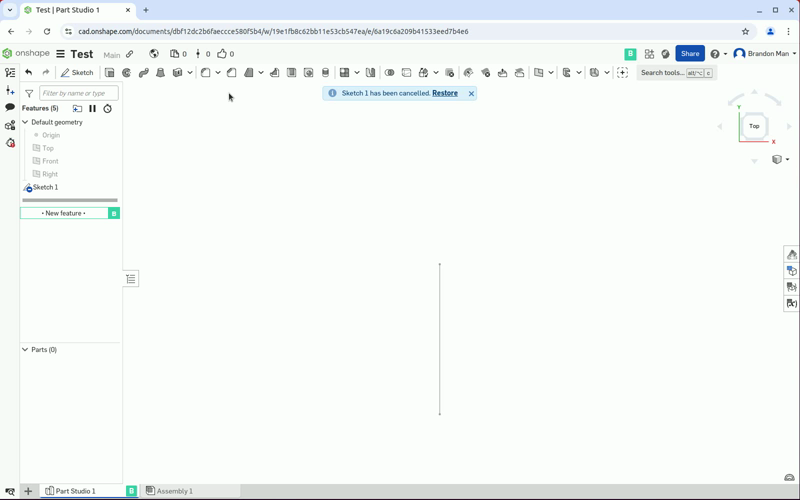
key(shift+s)
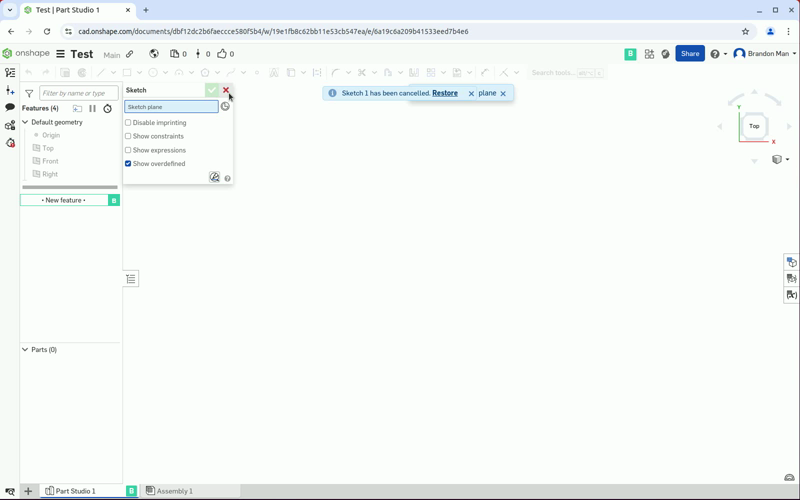
mouse_move(73, 150)
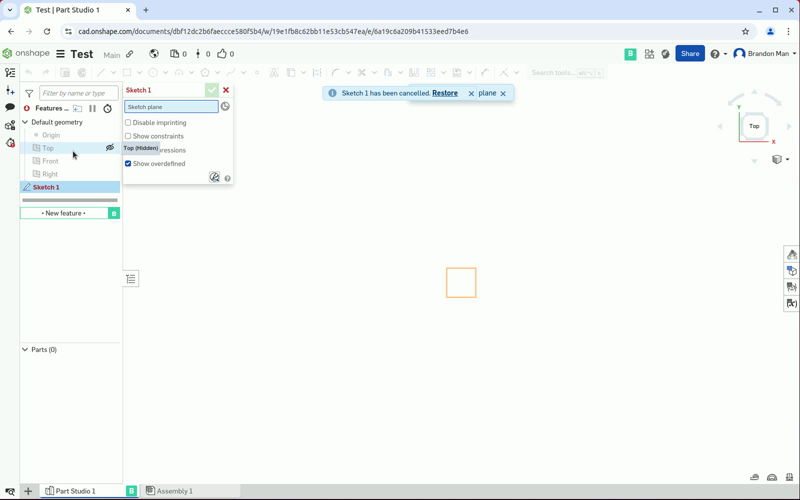
click(73, 150)
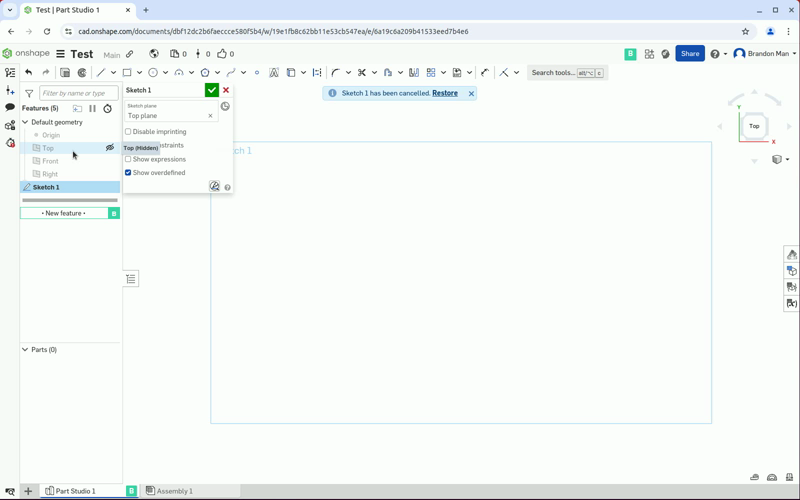
mouse_move(73, 352)
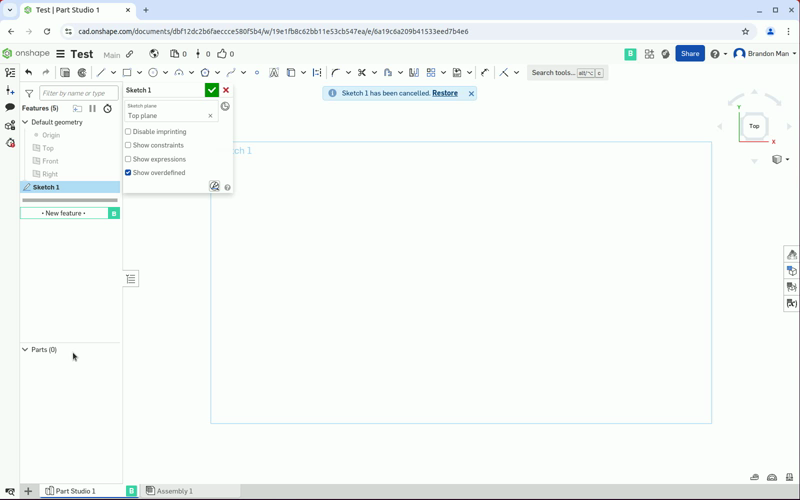
key(y)
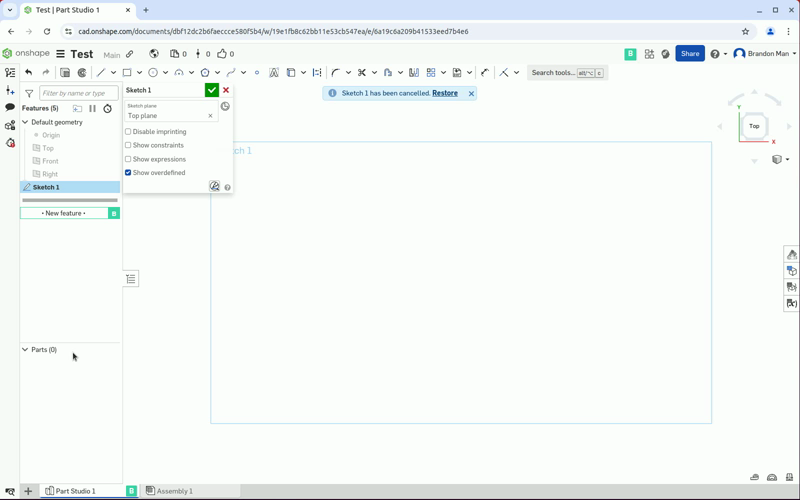
key(c)
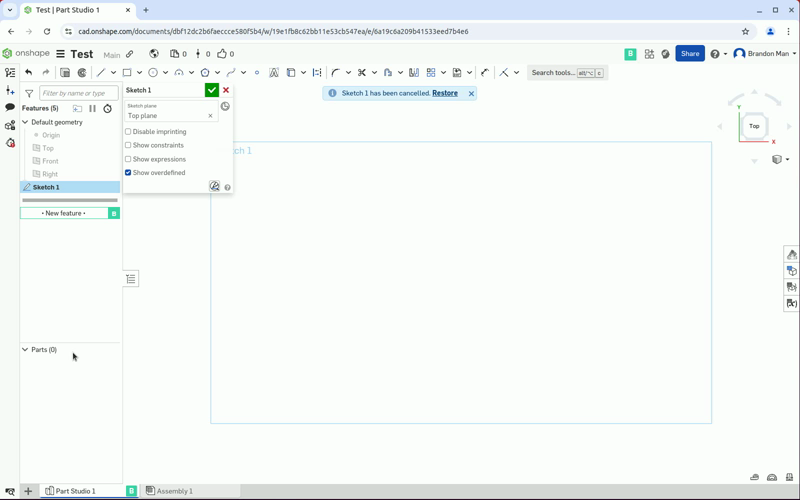
key_down(shift)
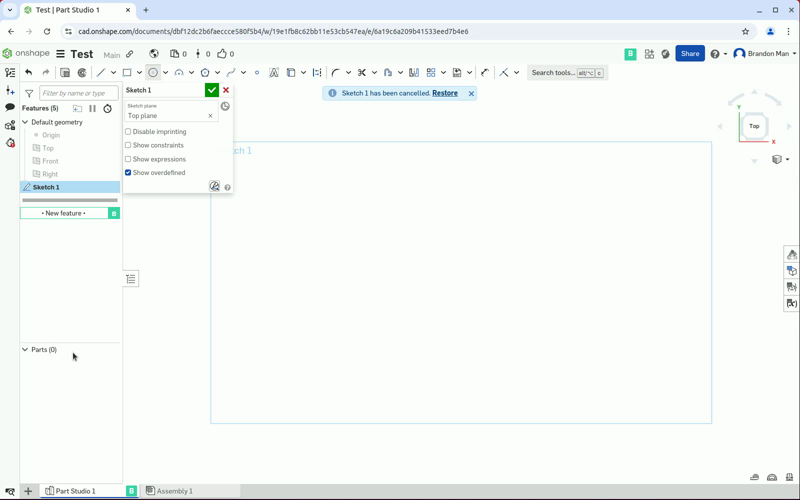
mouse_move(392, 282)
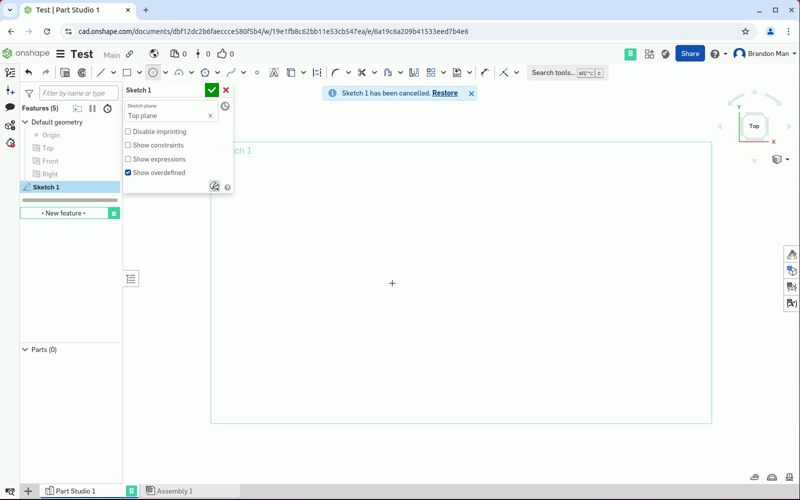
click(392, 282)
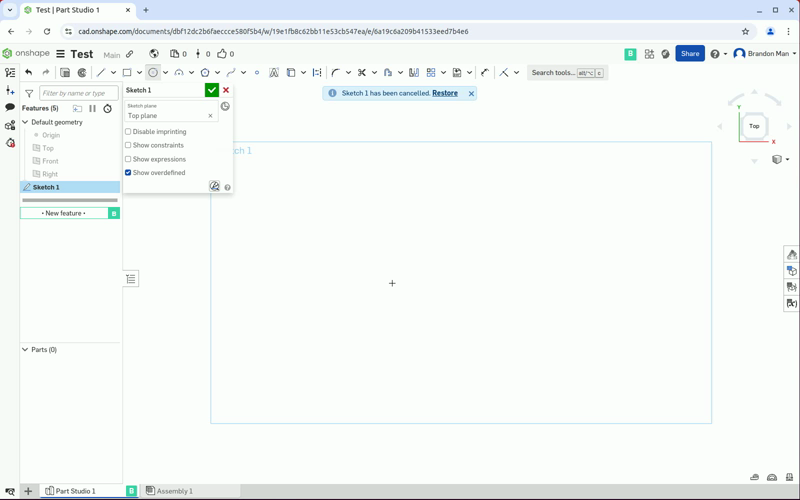
key_up(shift)
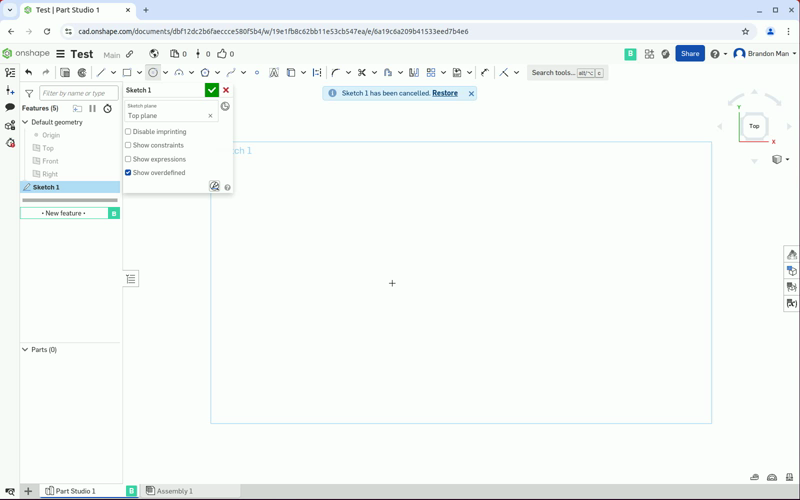
mouse_move(435, 282)
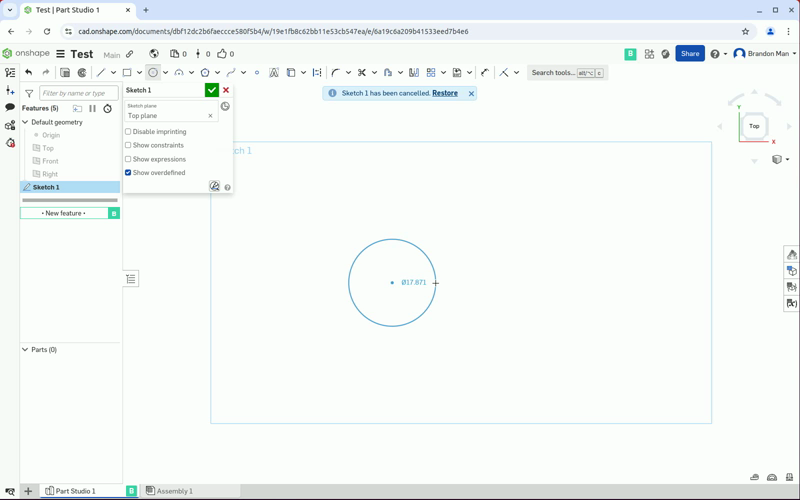
click(435, 282)
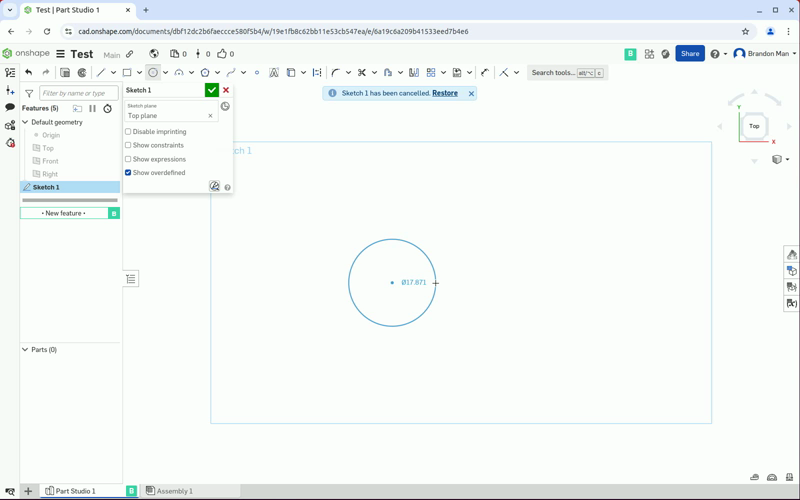
key(esc)
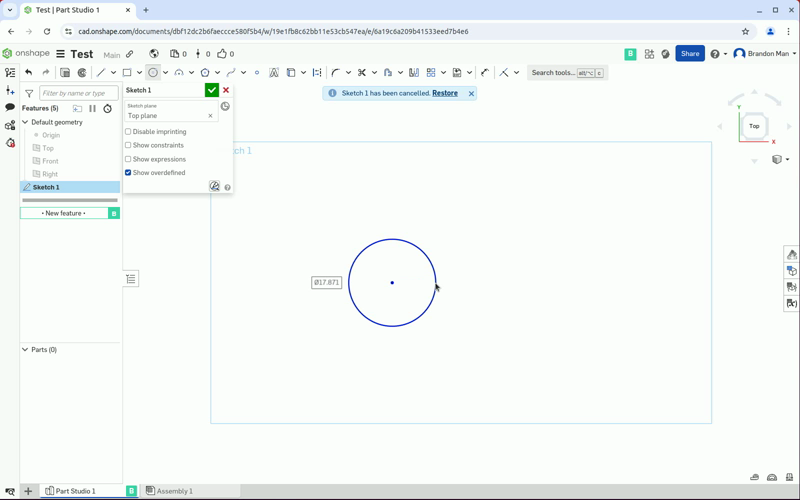
key(c)
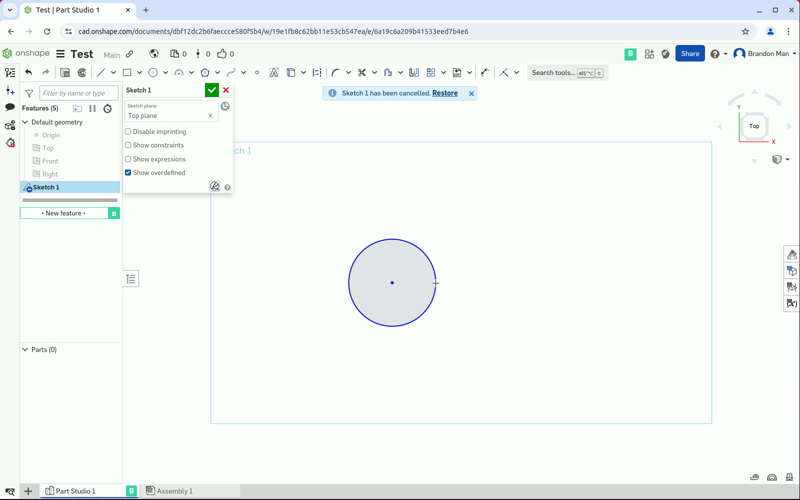
key_down(shift)
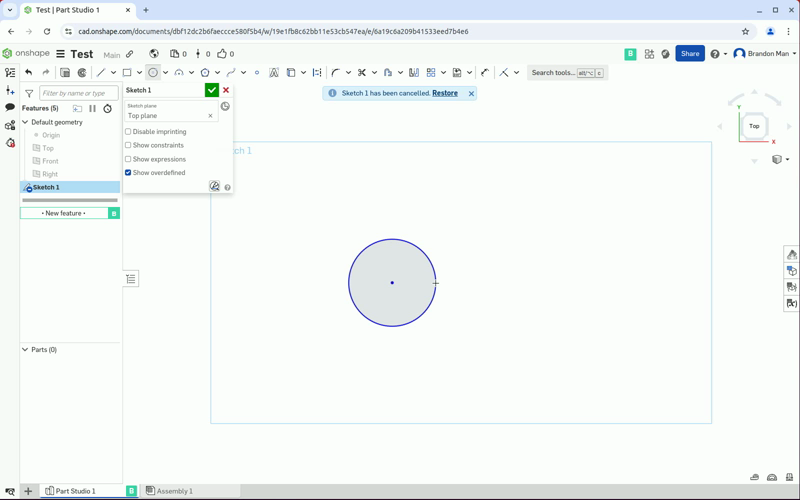
mouse_move(392, 282)
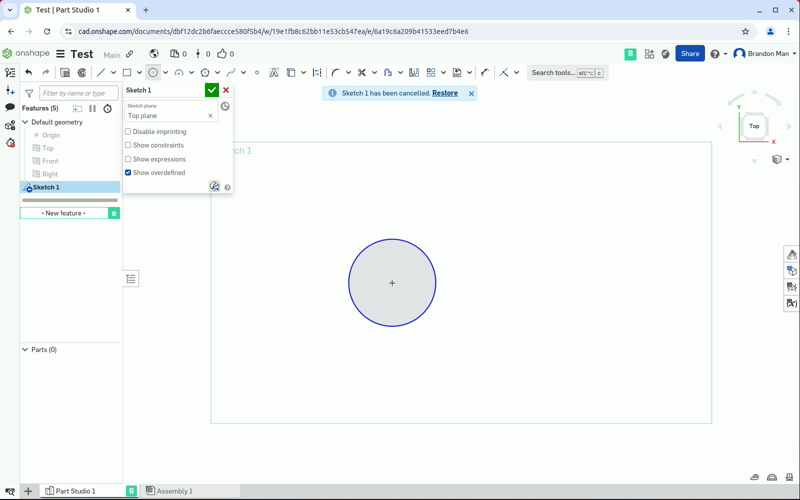
click(392, 282)
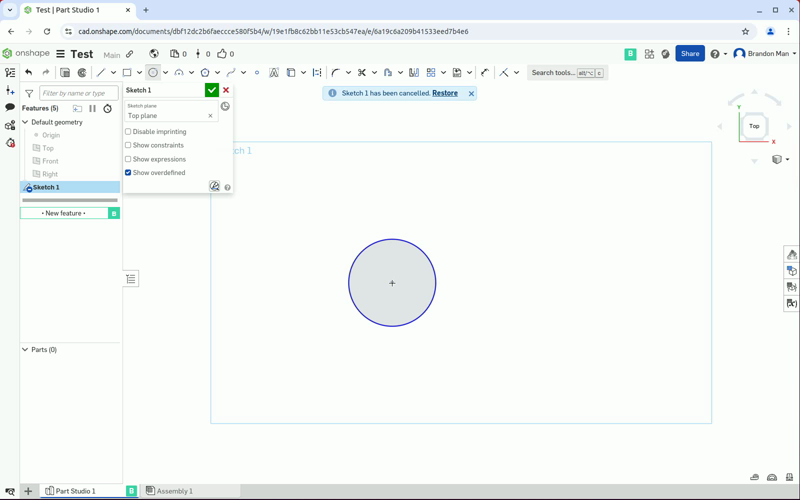
key_up(shift)
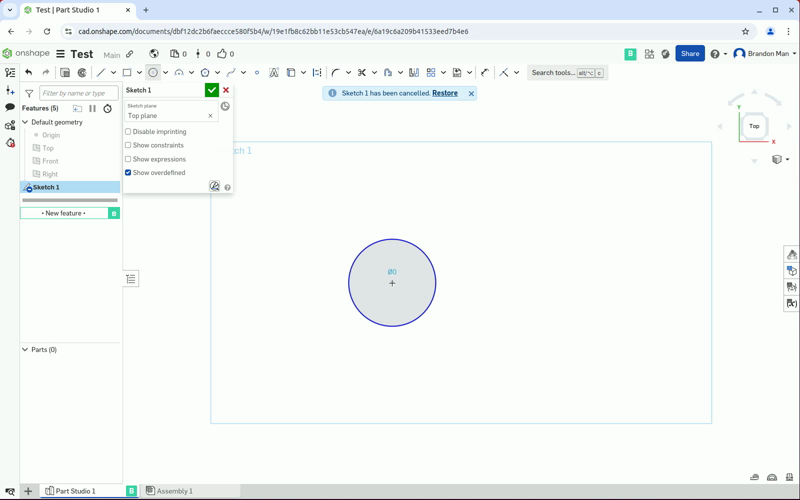
mouse_move(415, 282)
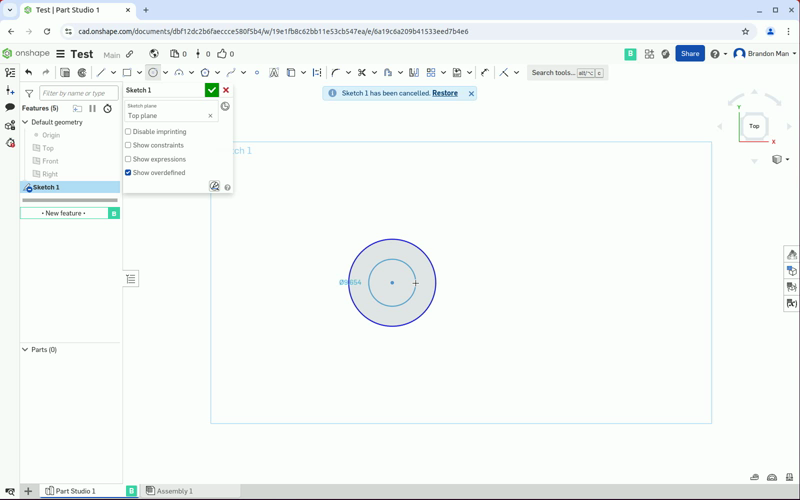
click(415, 282)
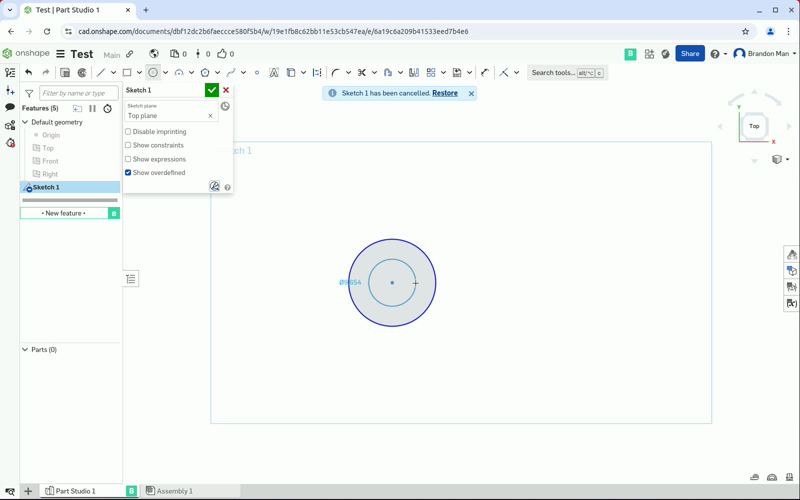
key(esc)
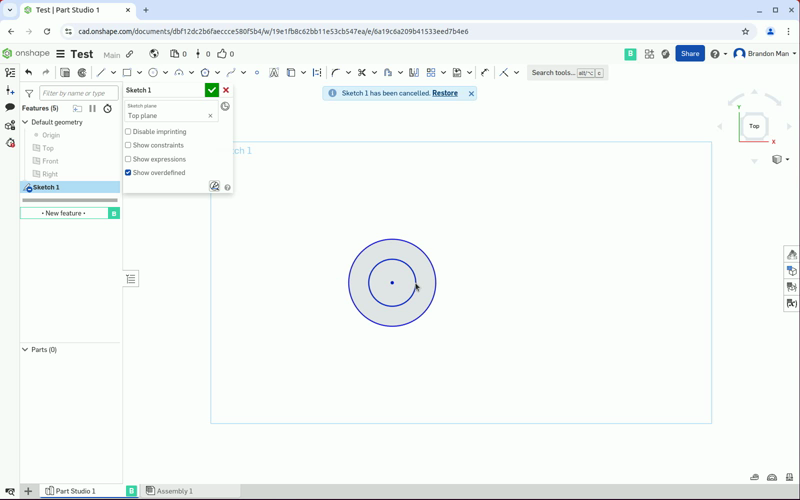
mouse_move(372, 303)
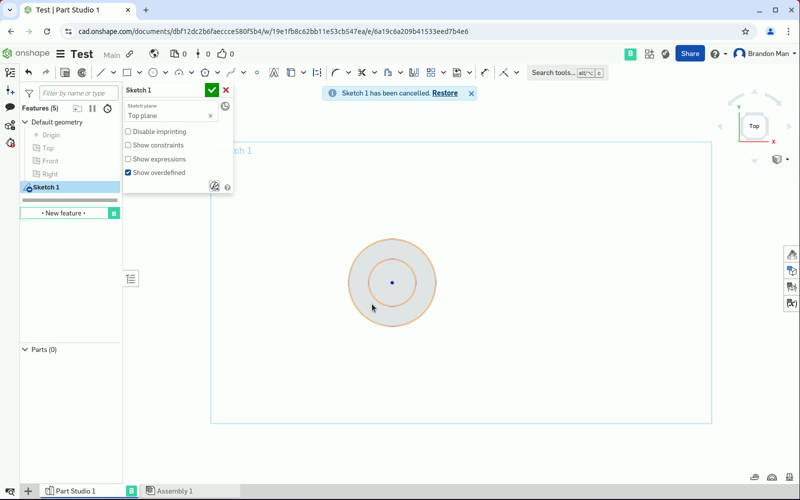
click(372, 303)
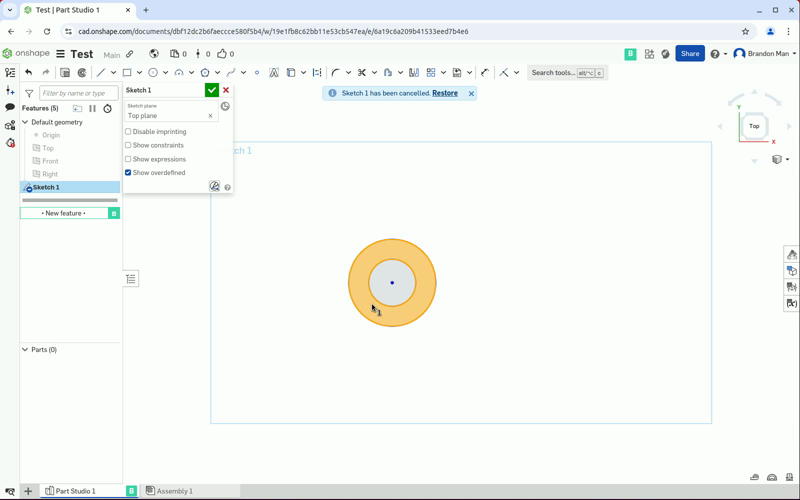
mouse_move(73, 352)
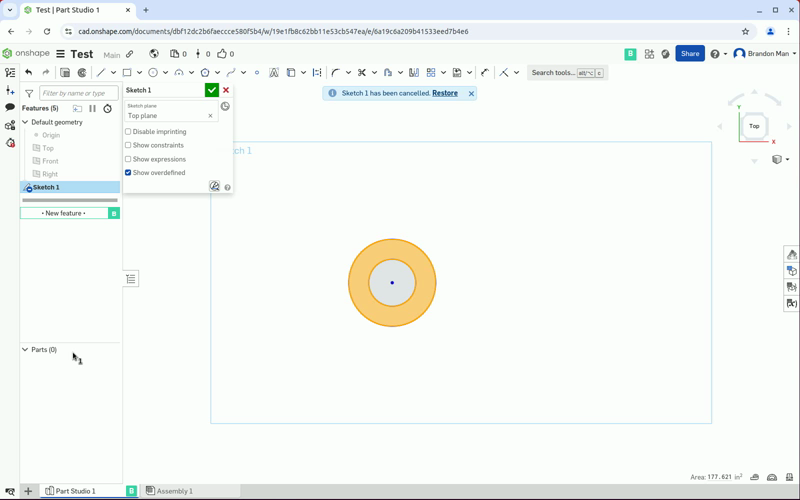
key(shift+y)
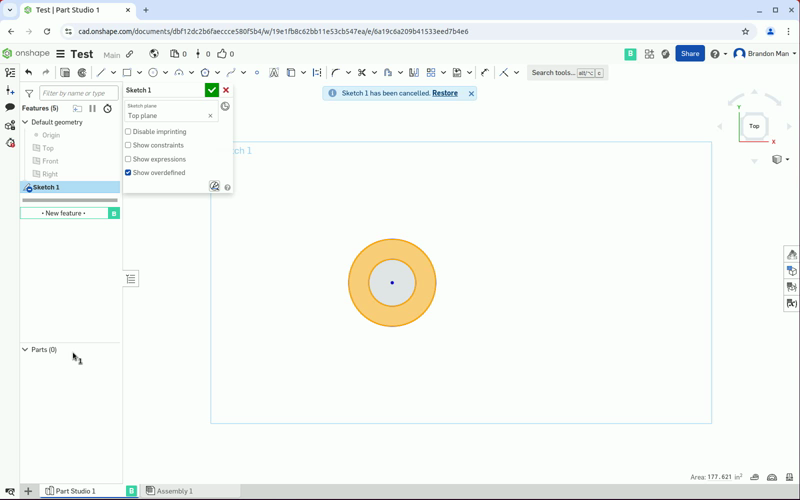
key(shift+e)
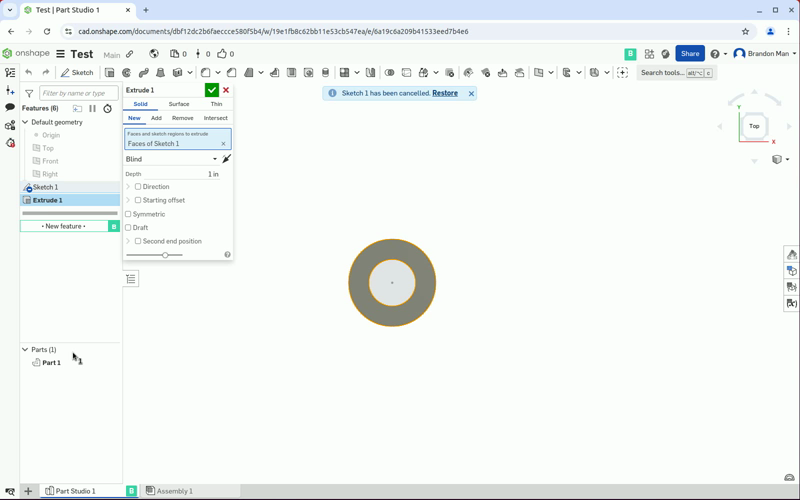
mouse_move(143, 106)
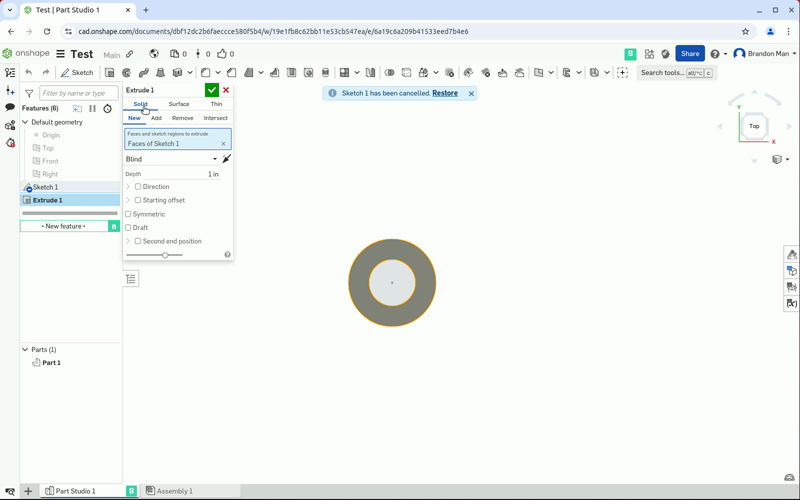
click(143, 106)
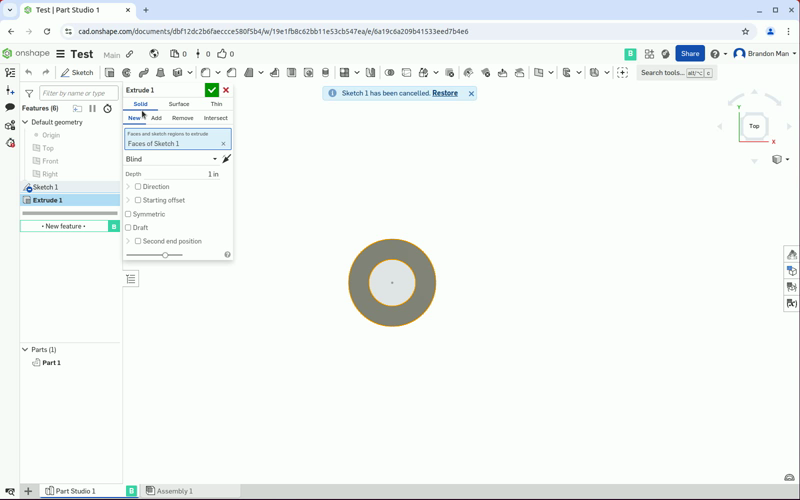
mouse_move(137, 120)
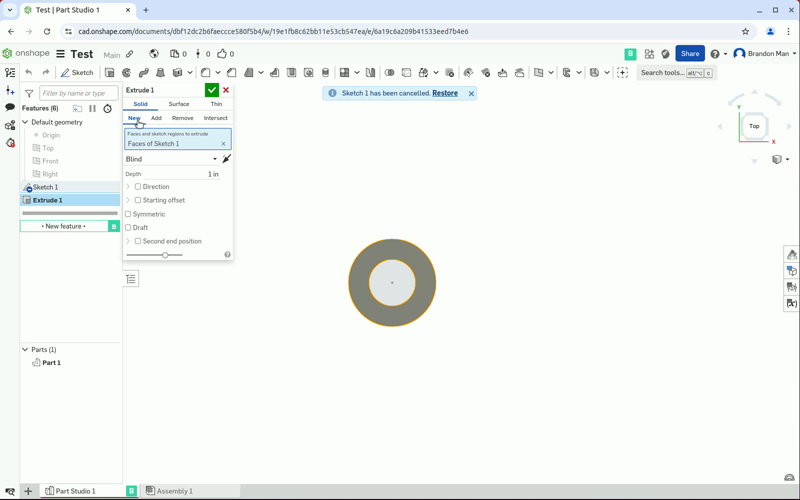
click(137, 120)
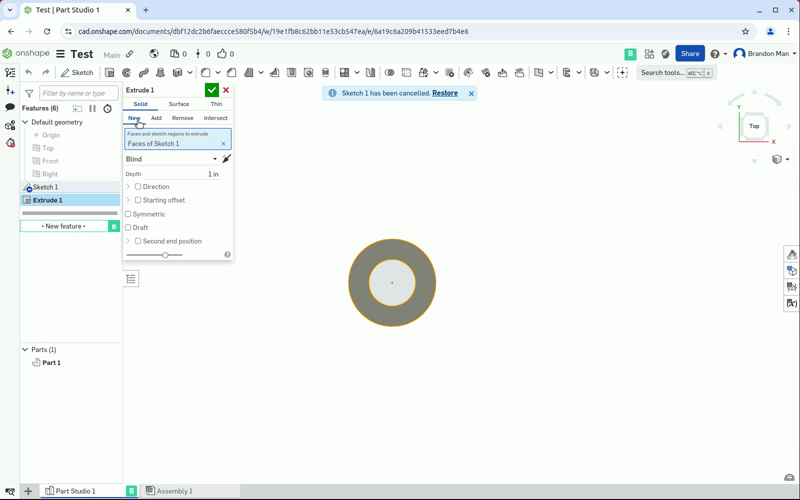
key(tab, 4)
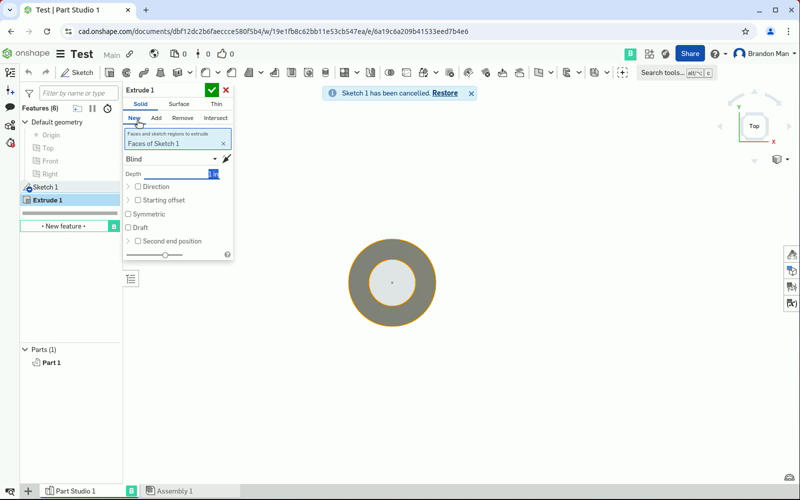
text(15.646)
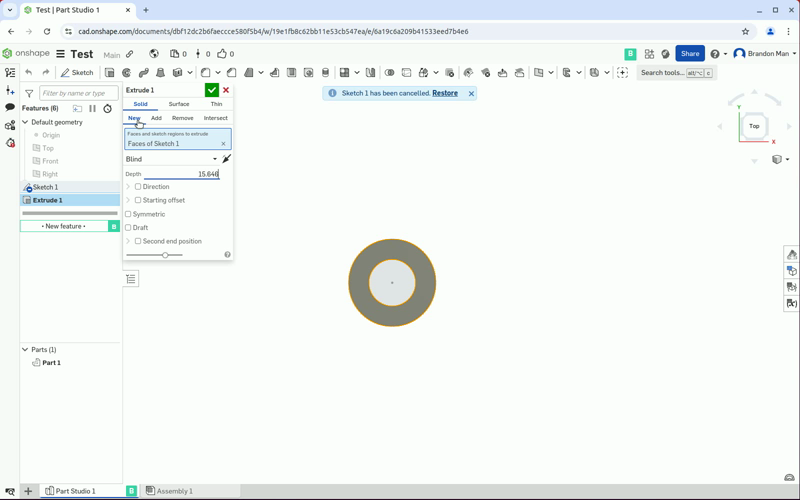
key(enter)
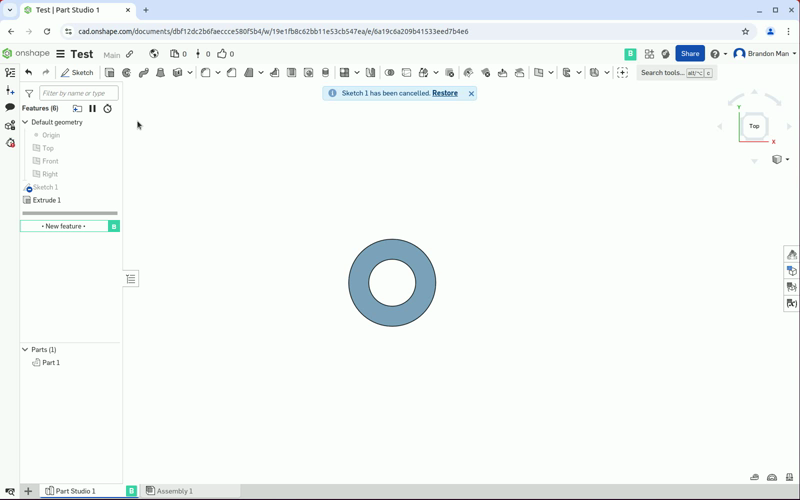
key(shift+h)
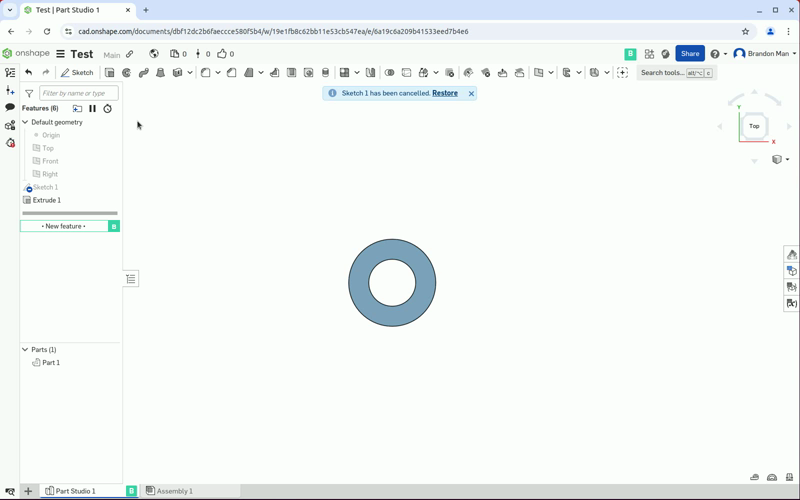
key(shift+h)
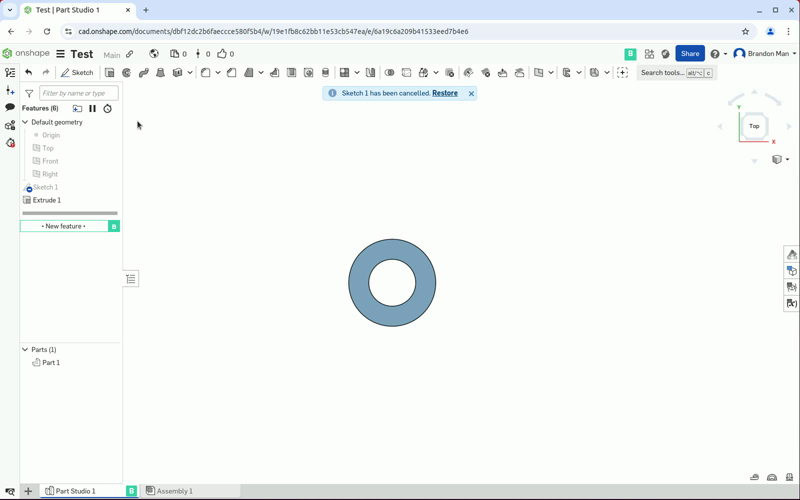
mouse_move(73, 189)
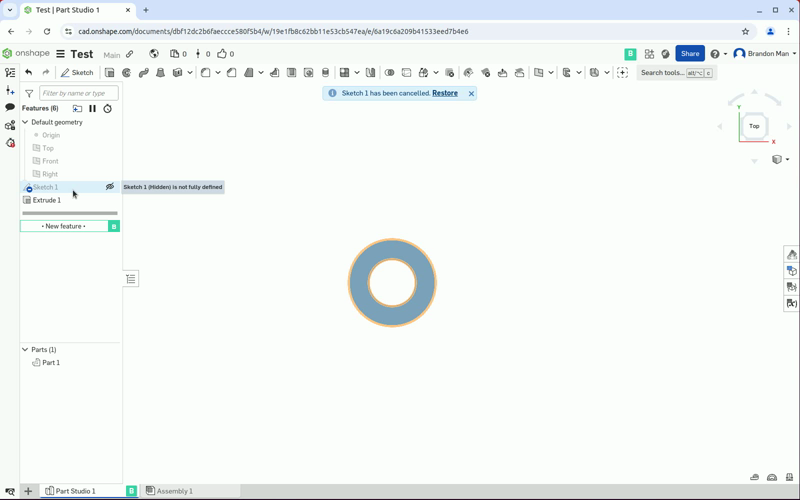
click(73, 189)
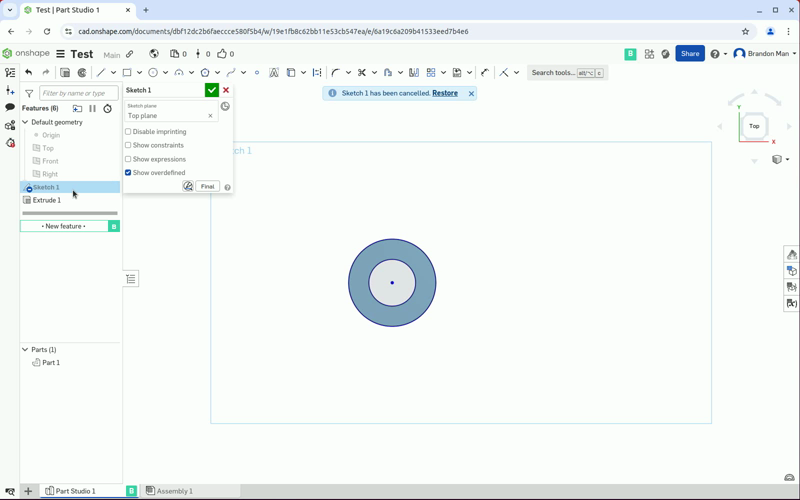
mouse_move(229, 92)
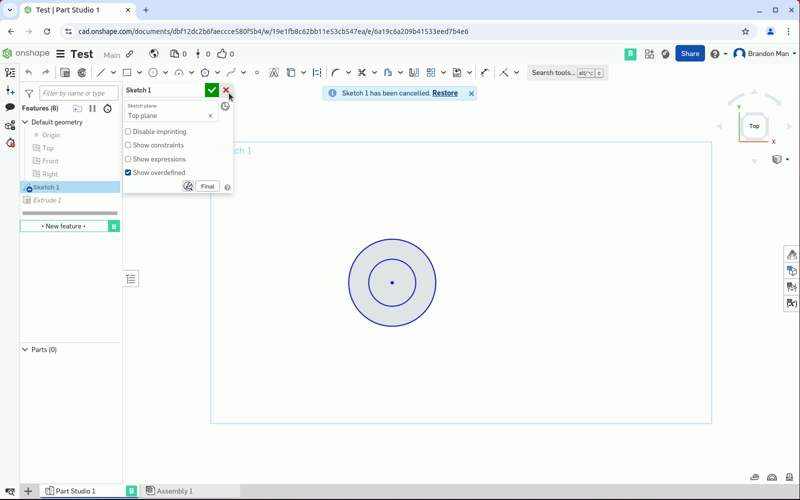
click(229, 92)
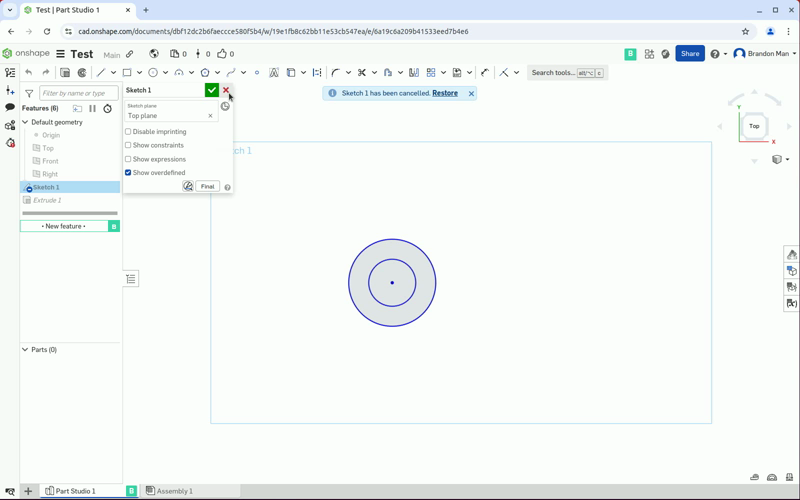
key(shift+s)
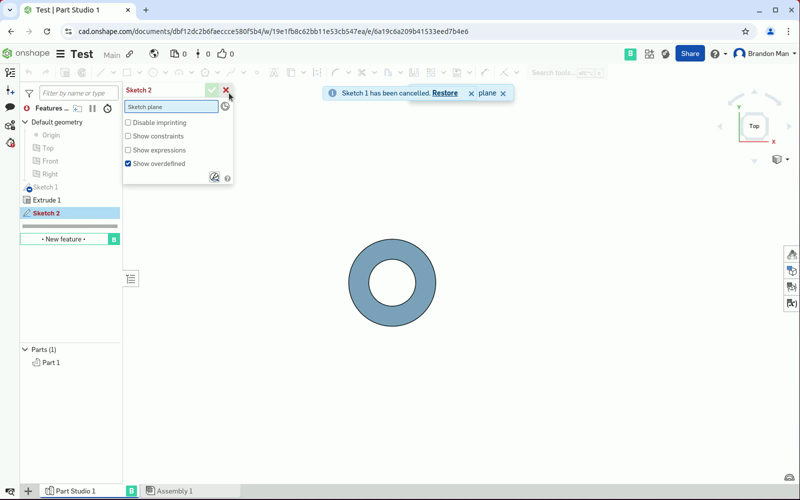
mouse_move(73, 150)
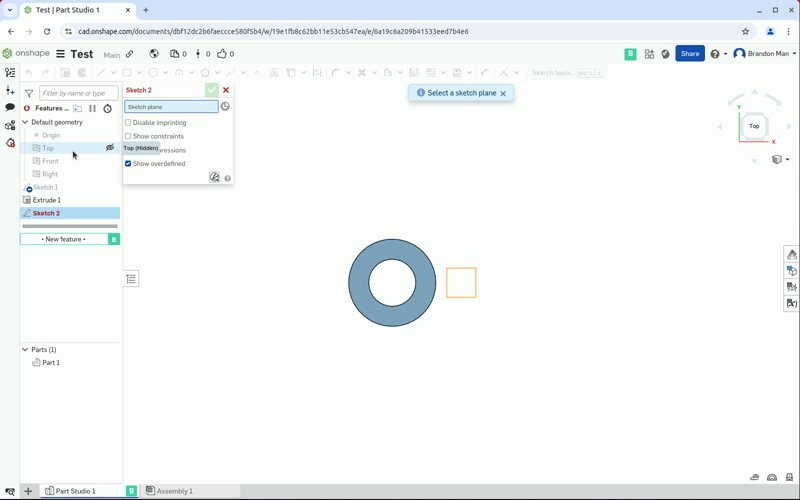
click(73, 150)
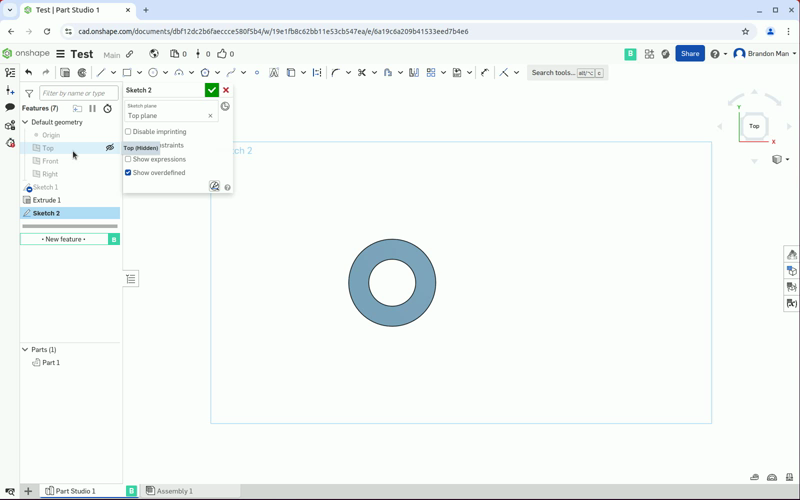
mouse_move(73, 352)
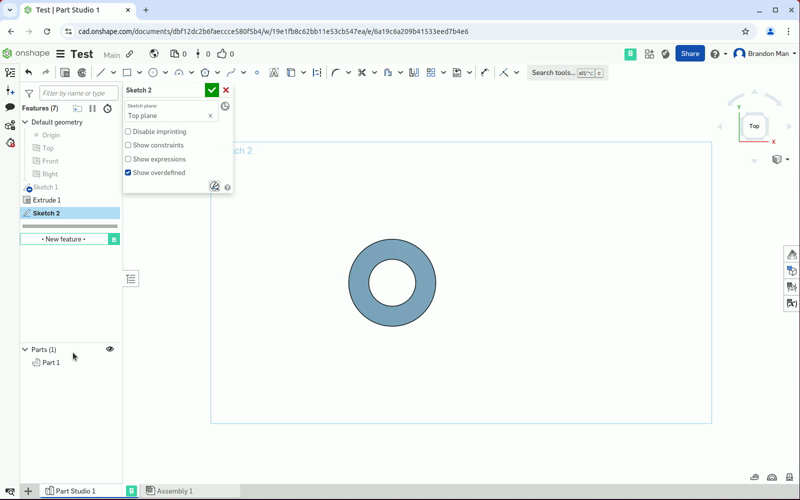
key(y)
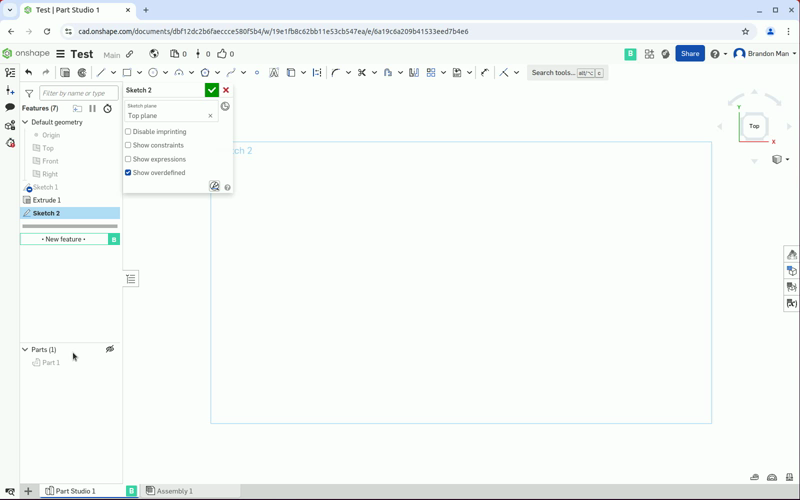
key(l)
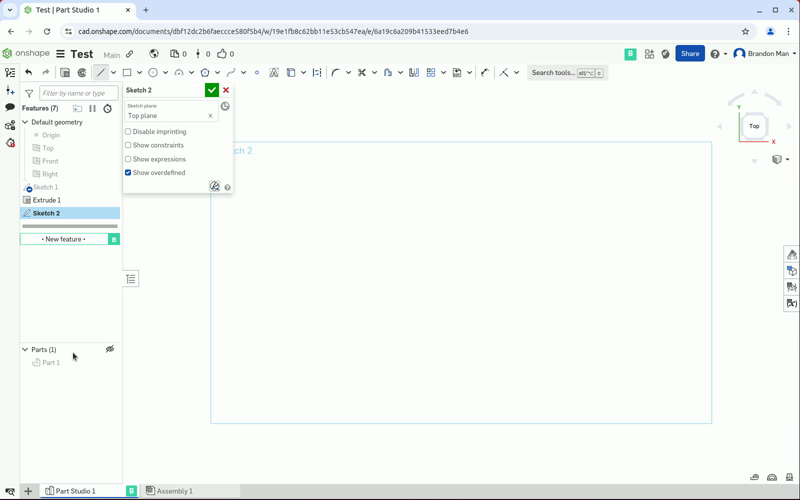
key_down(shift)
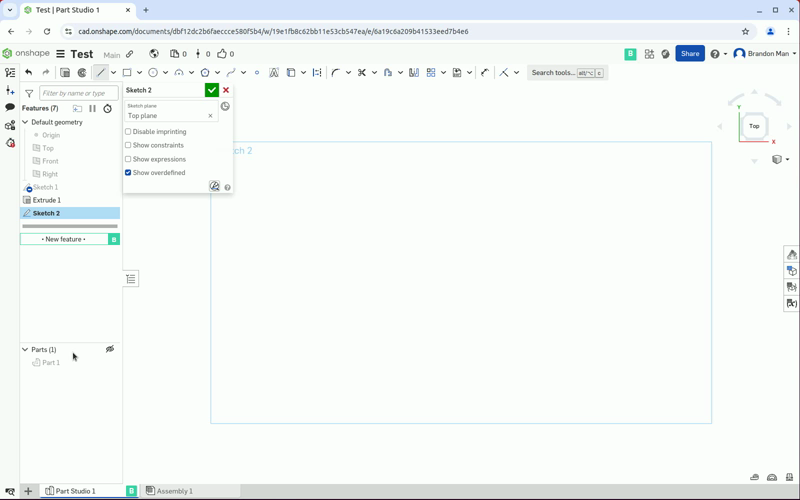
mouse_move(391, 326)
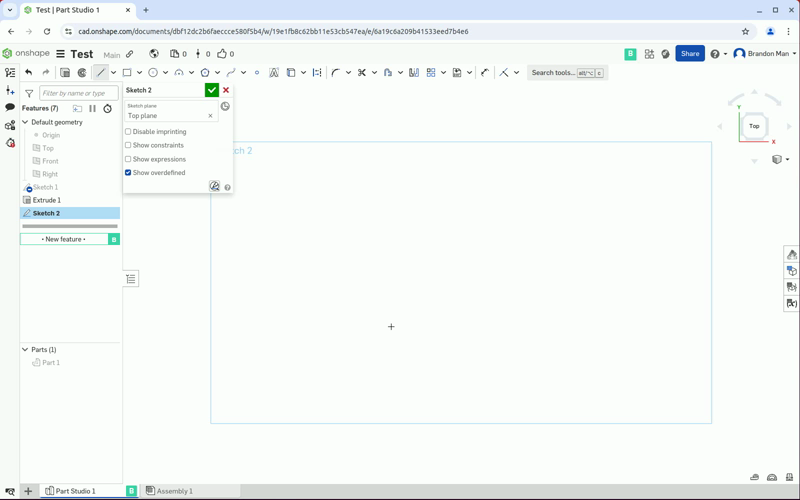
click(391, 326)
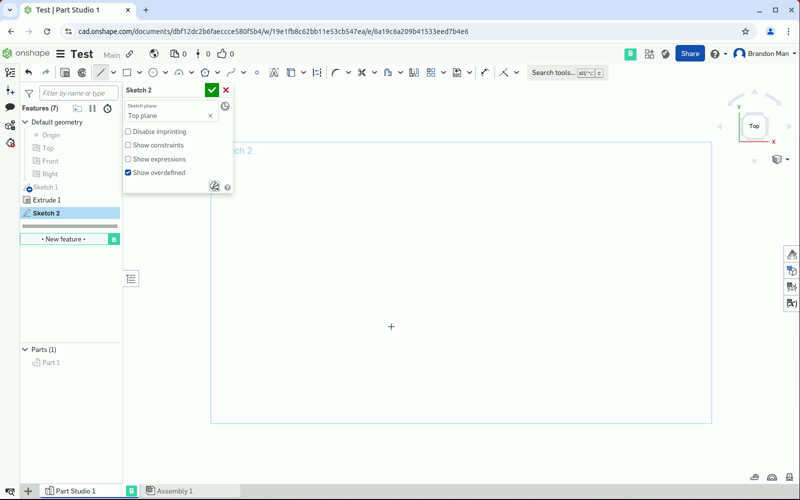
key_up(shift)
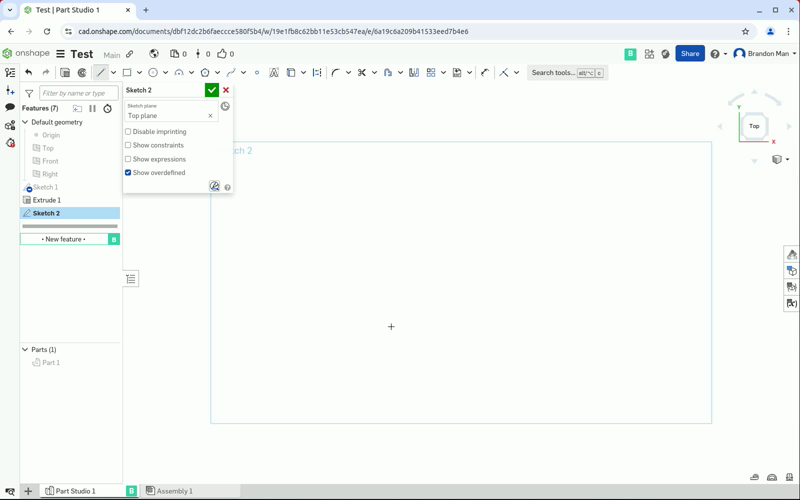
key_down(shift)
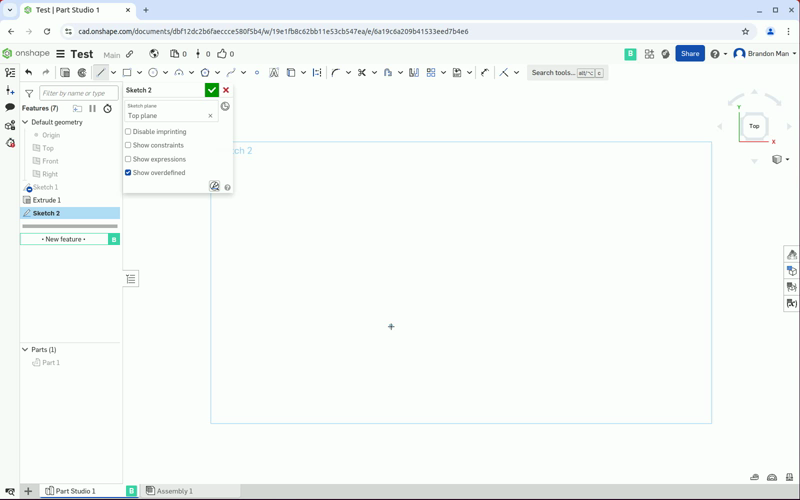
mouse_move(529, 324)
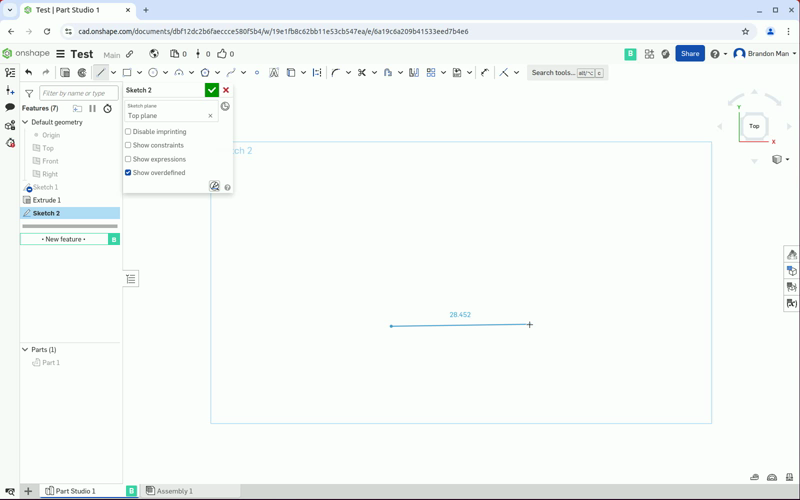
click(529, 324)
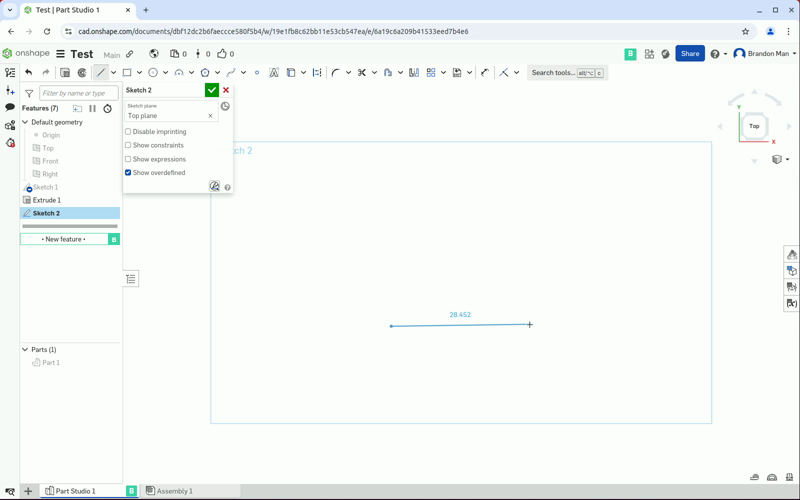
key_up(shift)
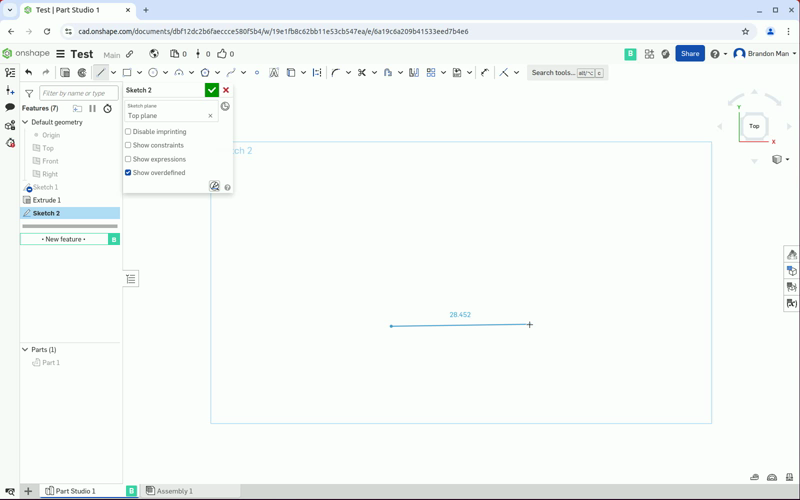
key(esc)
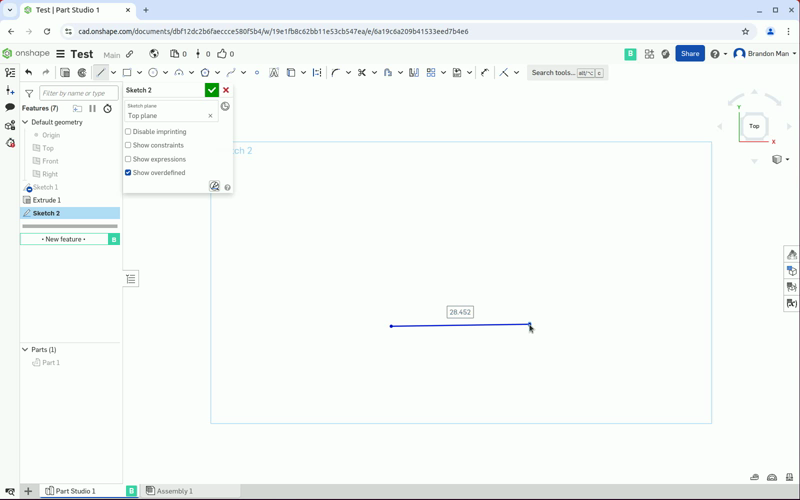
key(a)
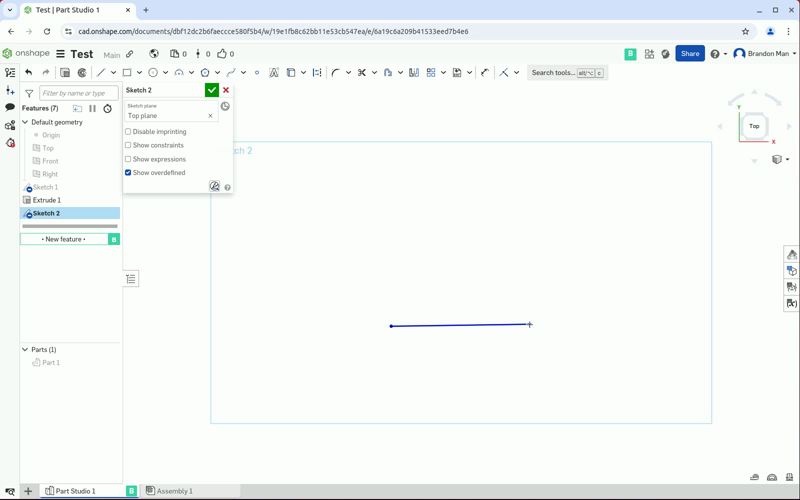
mouse_move(529, 324)
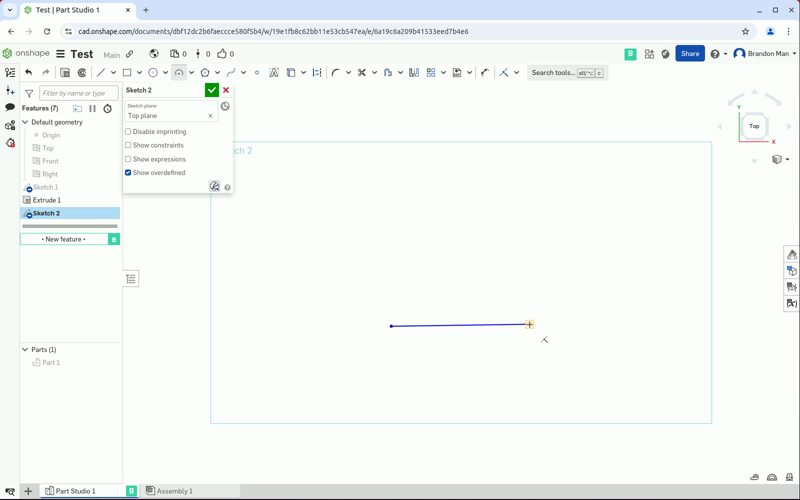
click(529, 324)
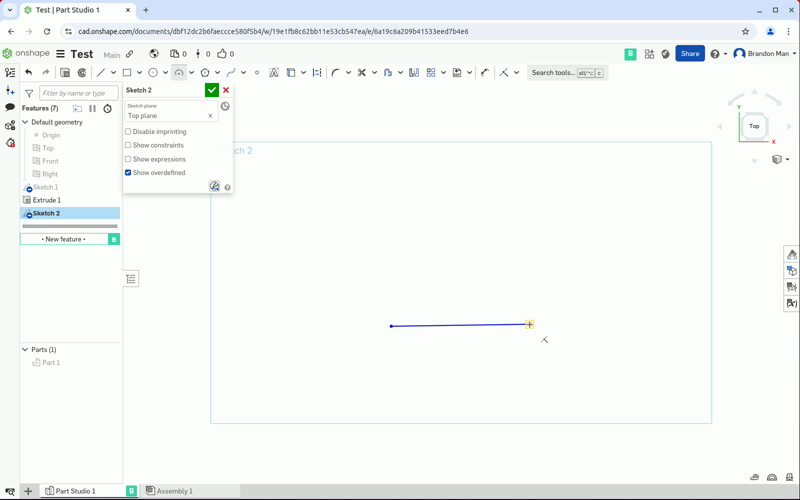
key_down(shift)
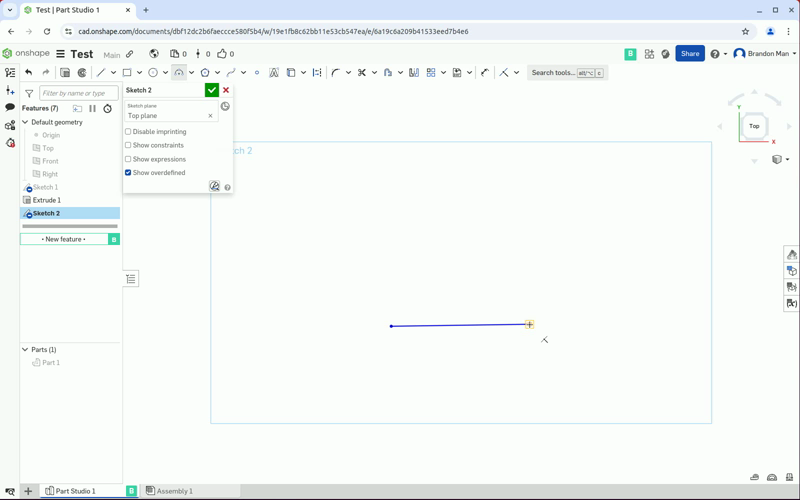
mouse_move(529, 241)
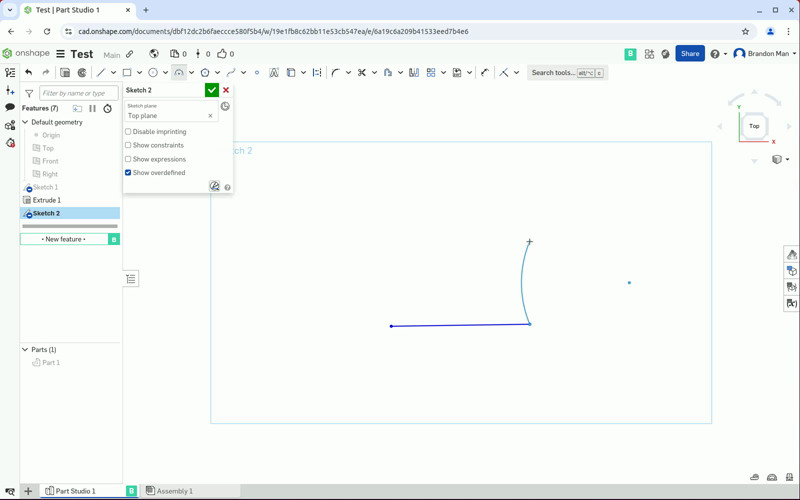
click(529, 241)
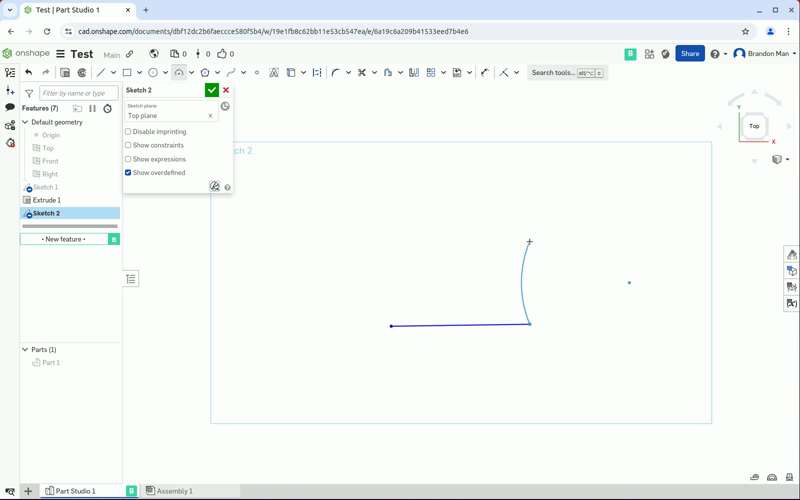
mouse_move(570, 282)
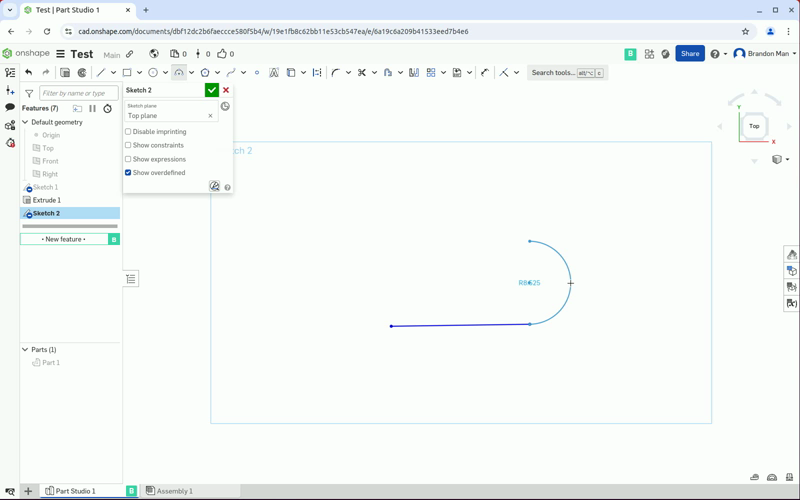
click(570, 282)
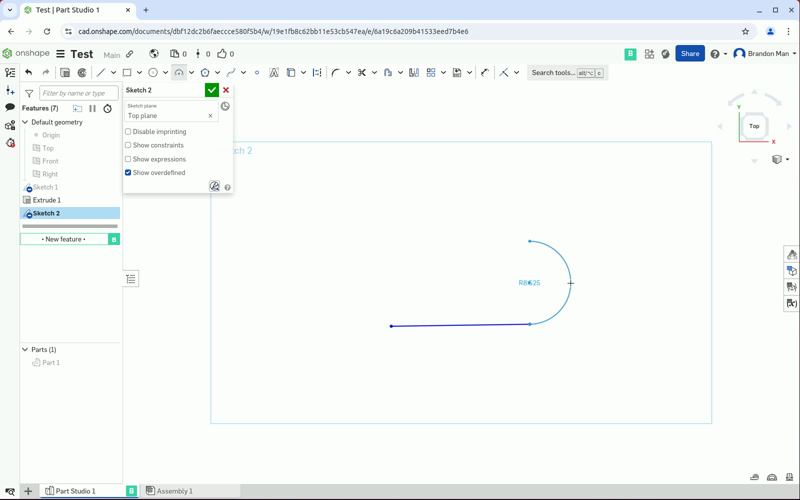
key_up(shift)
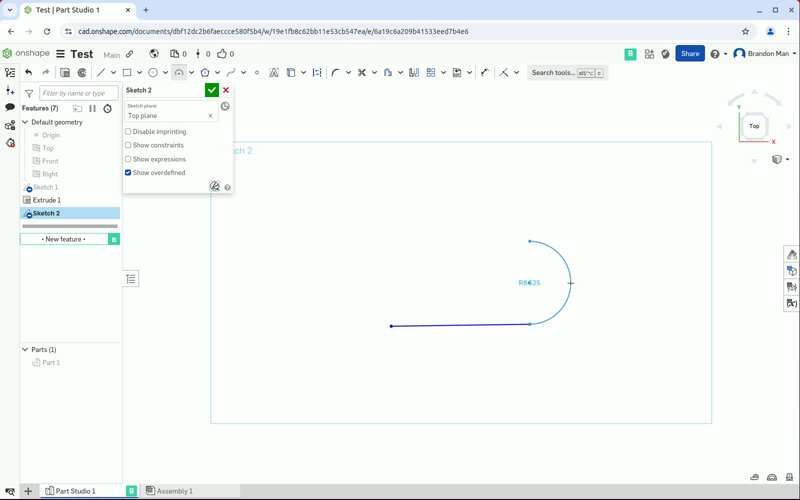
key(esc)
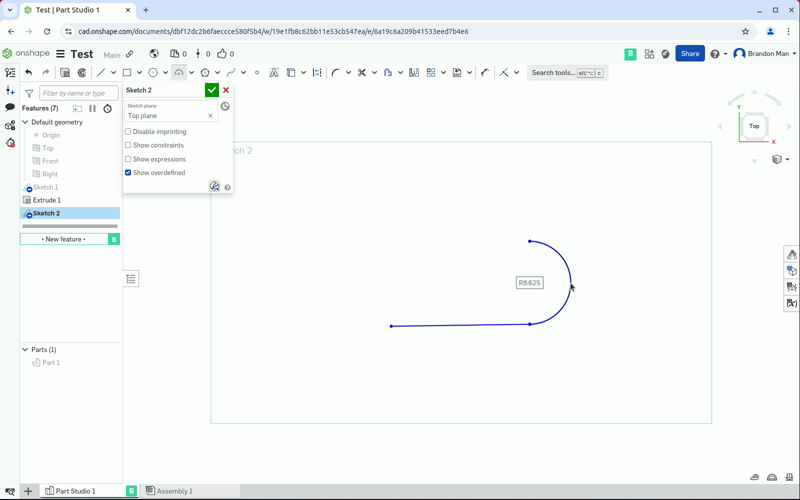
key(l)
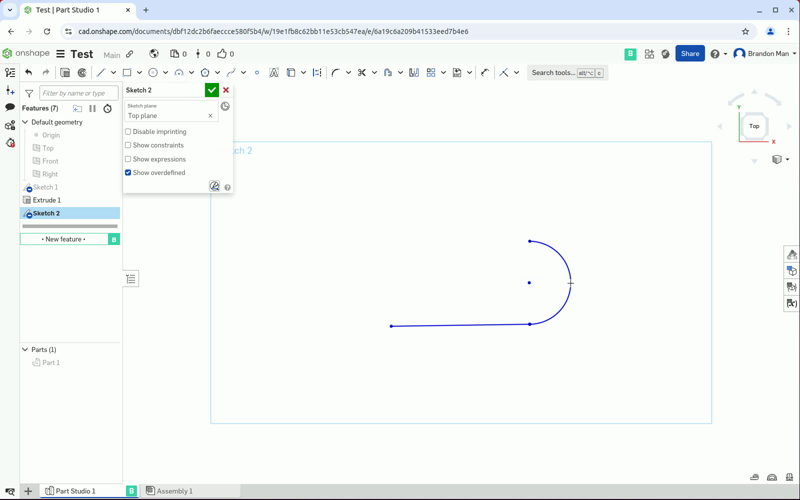
mouse_move(529, 241)
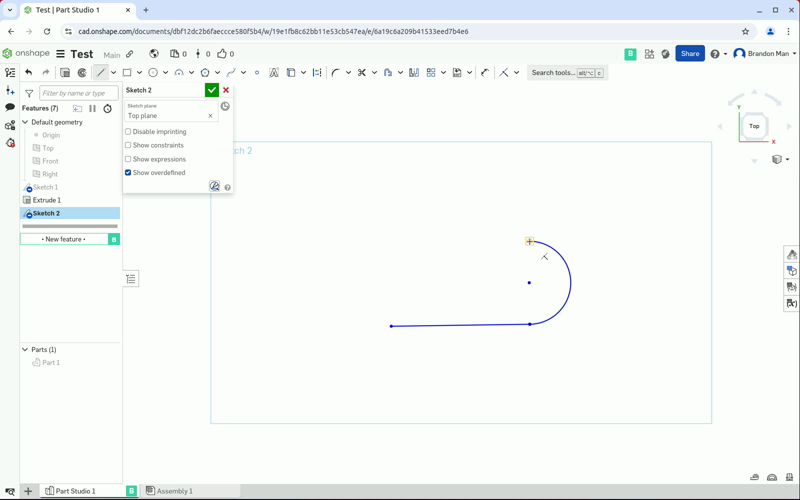
click(529, 241)
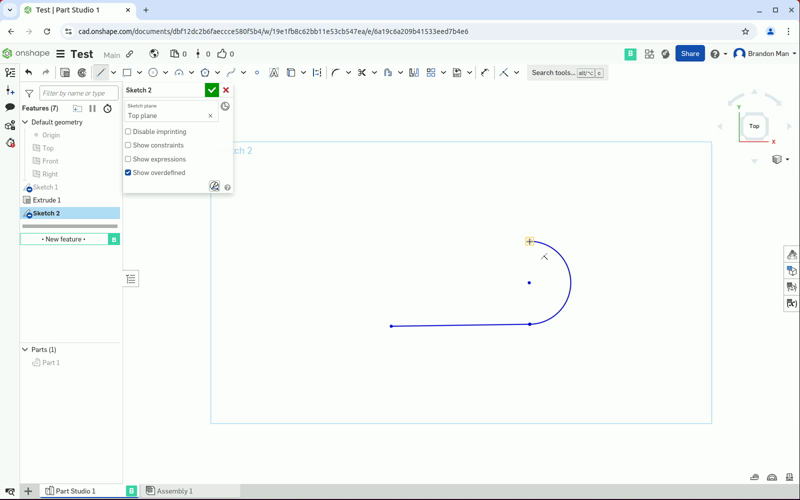
key_down(shift)
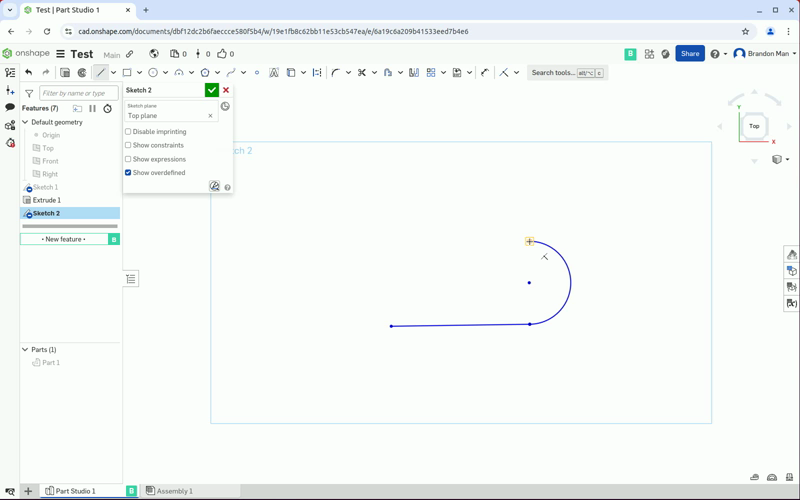
mouse_move(391, 241)
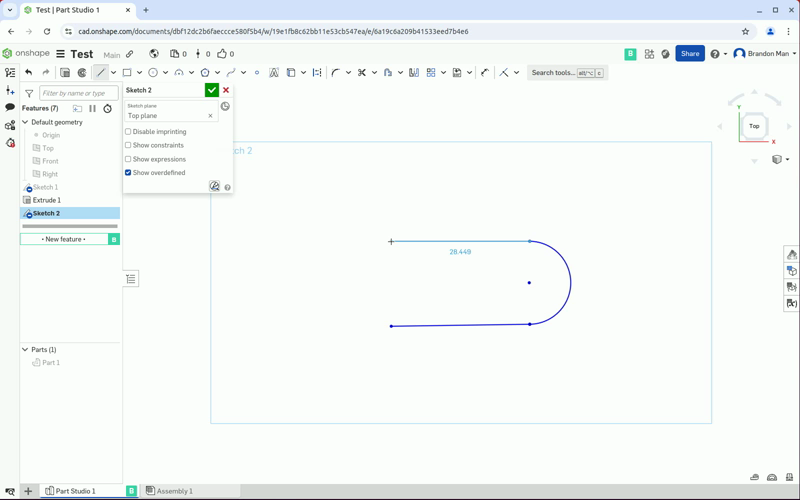
click(391, 241)
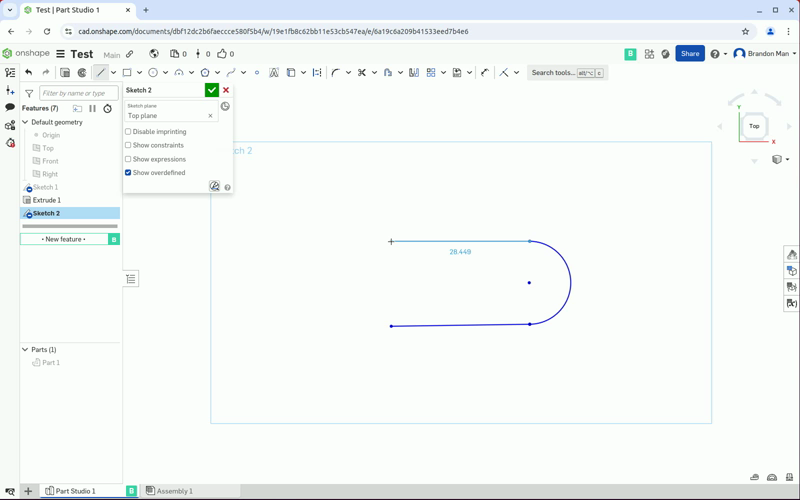
key_up(shift)
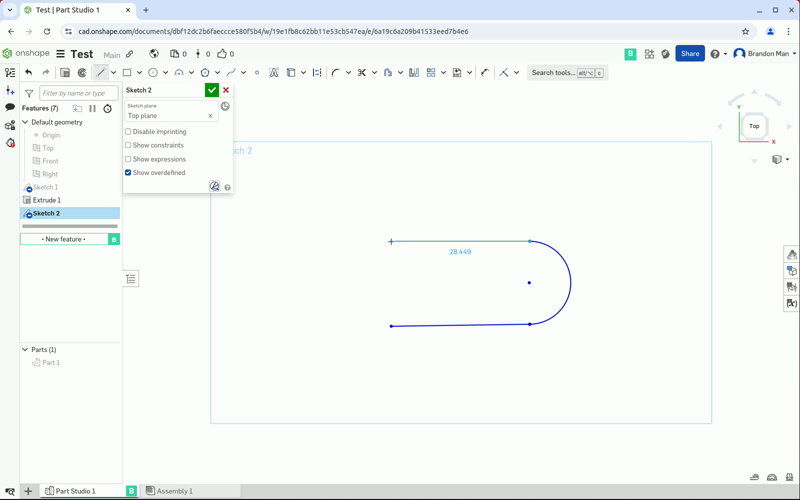
key(esc)
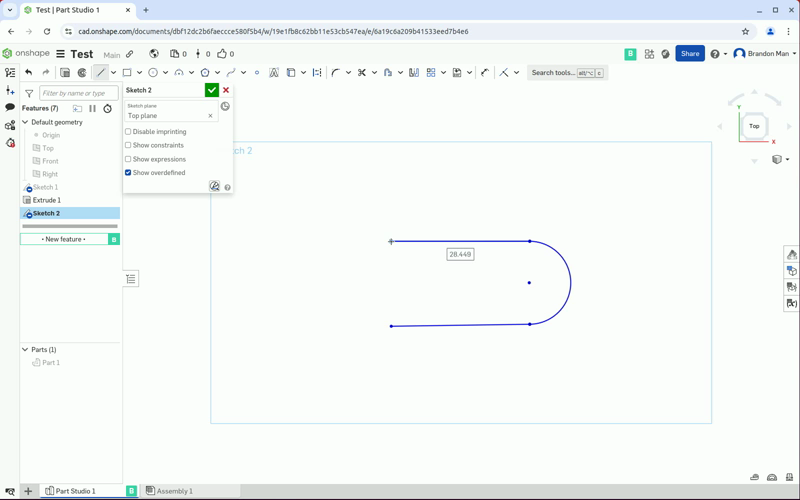
key(a)
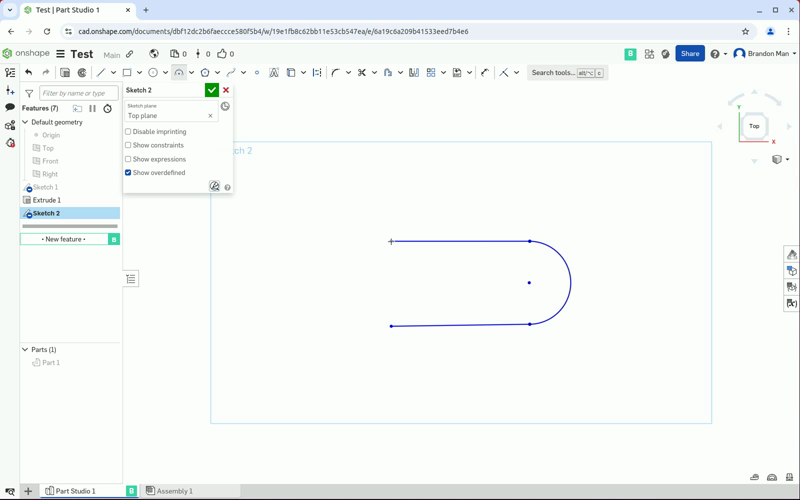
mouse_move(391, 241)
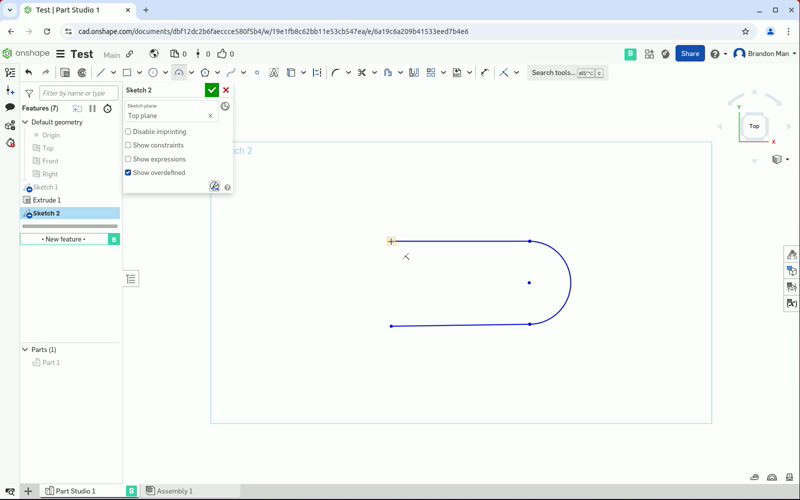
click(391, 241)
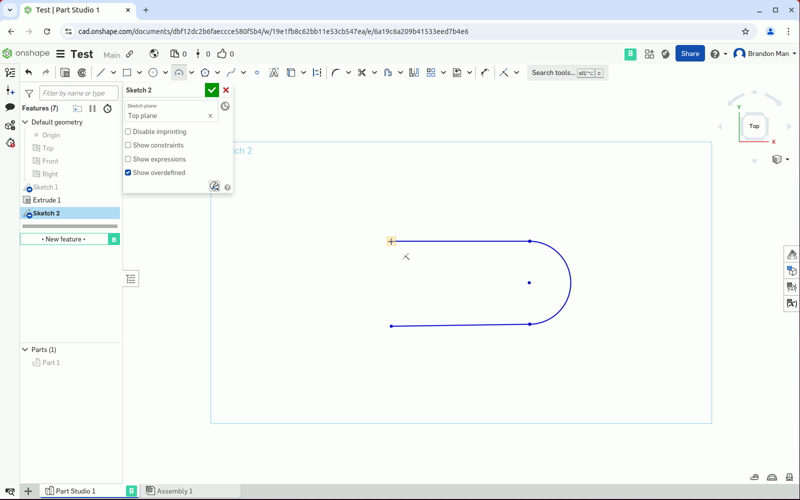
mouse_move(391, 326)
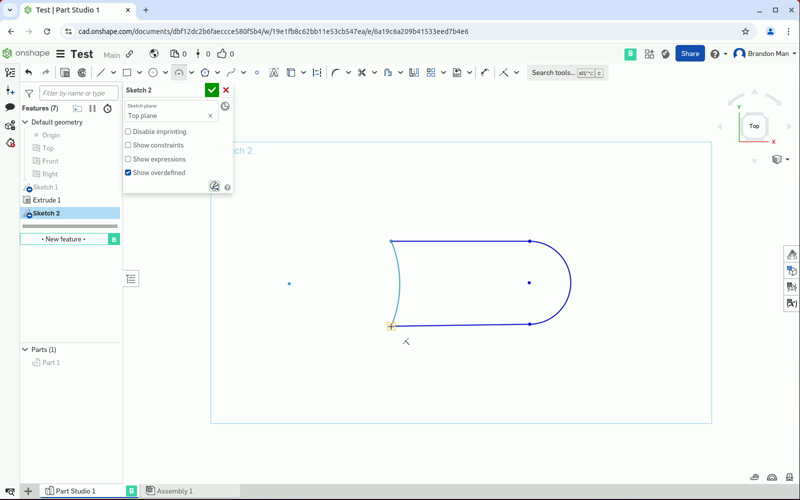
click(391, 326)
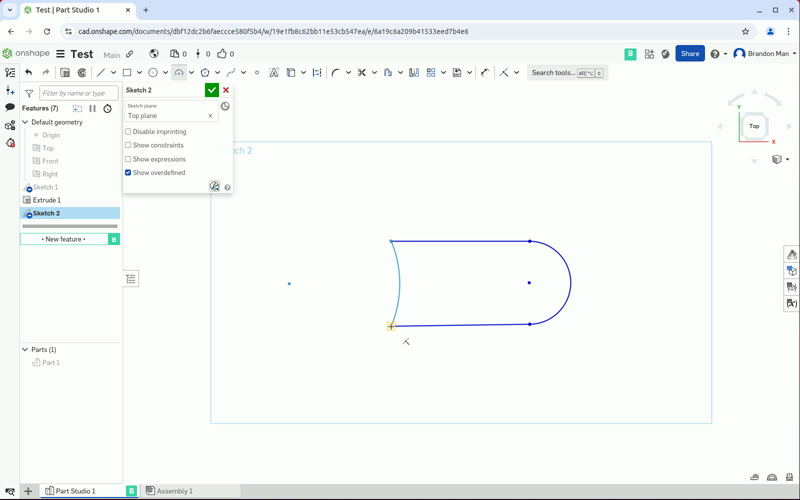
key_down(shift)
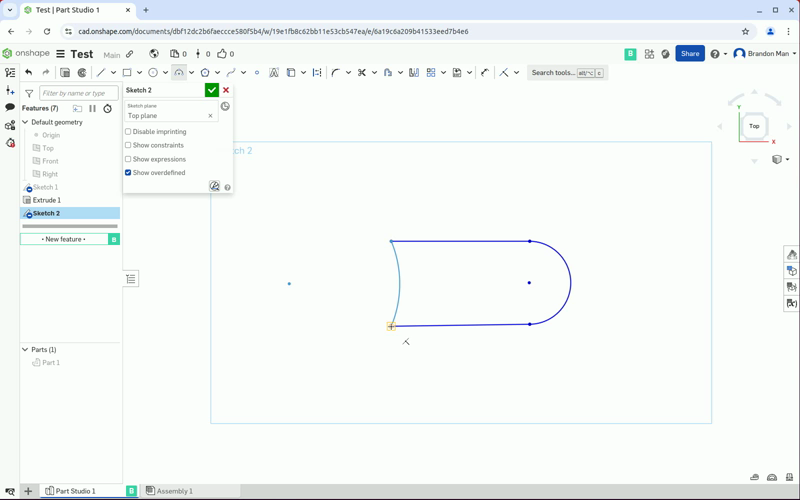
mouse_move(433, 283)
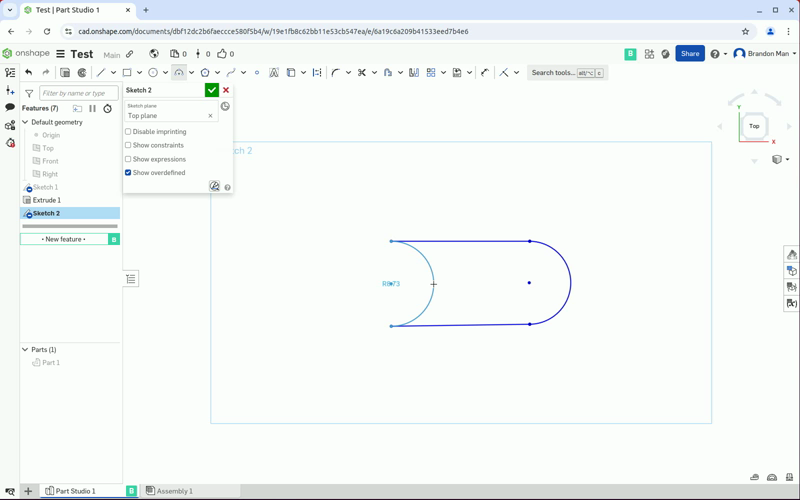
click(433, 283)
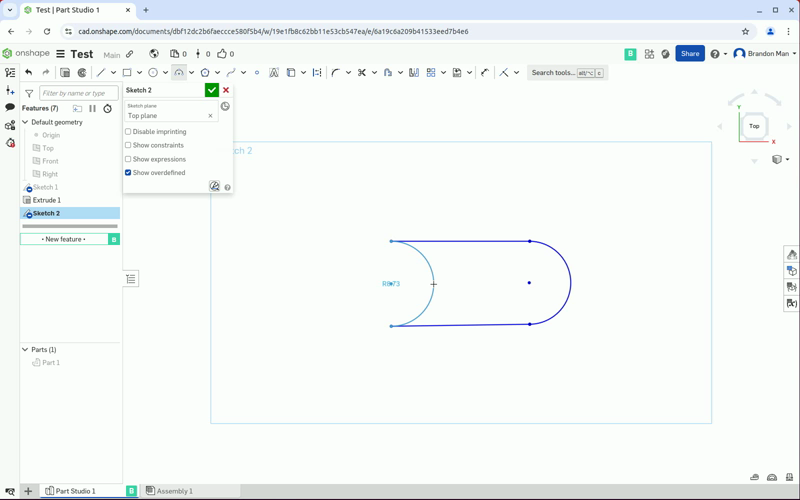
key_up(shift)
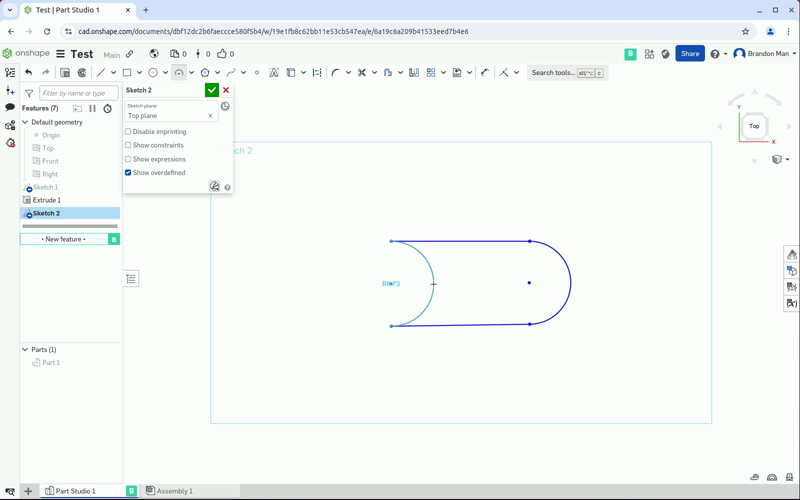
key(esc)
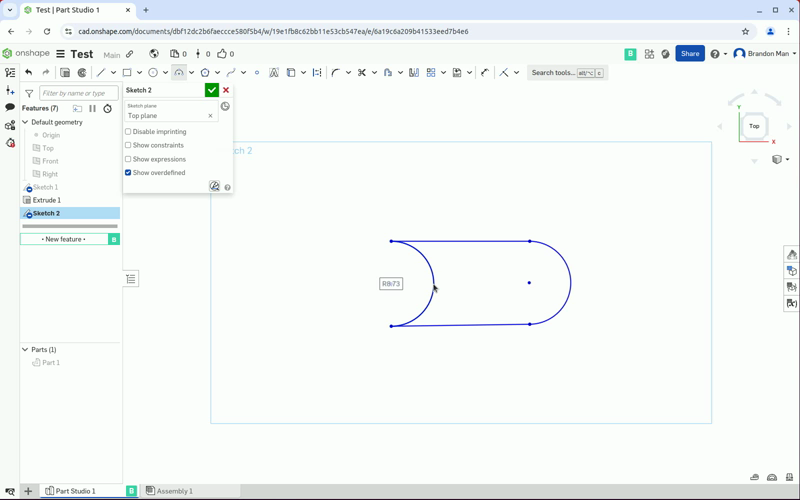
key(c)
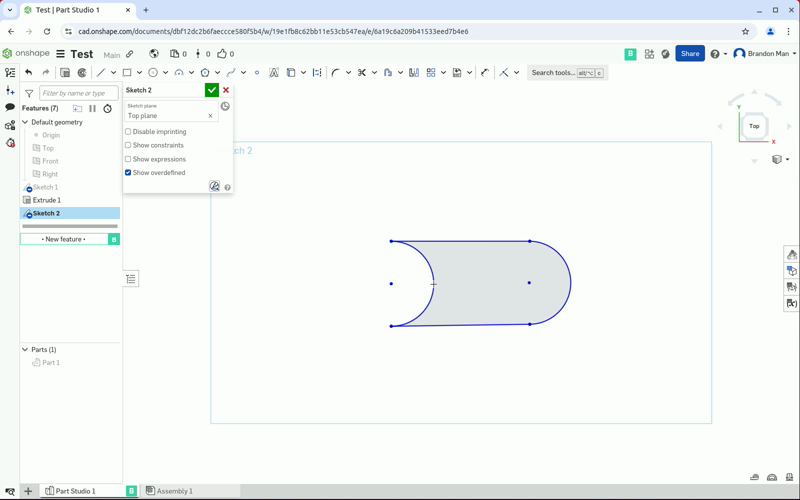
key_down(shift)
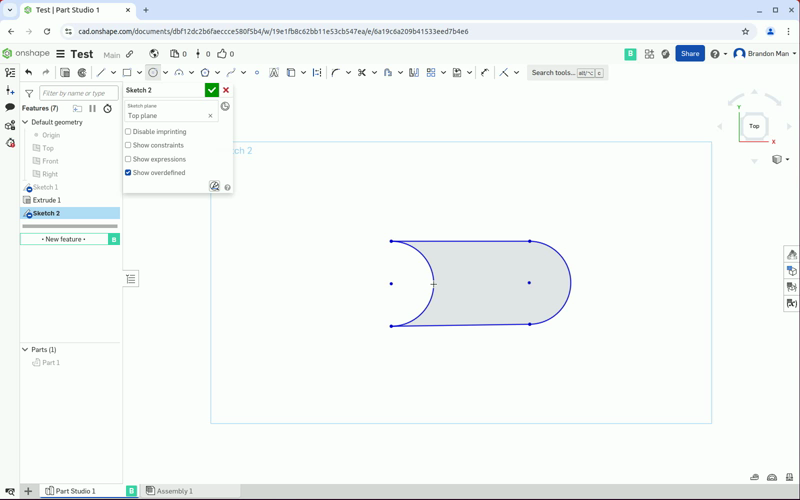
mouse_move(529, 282)
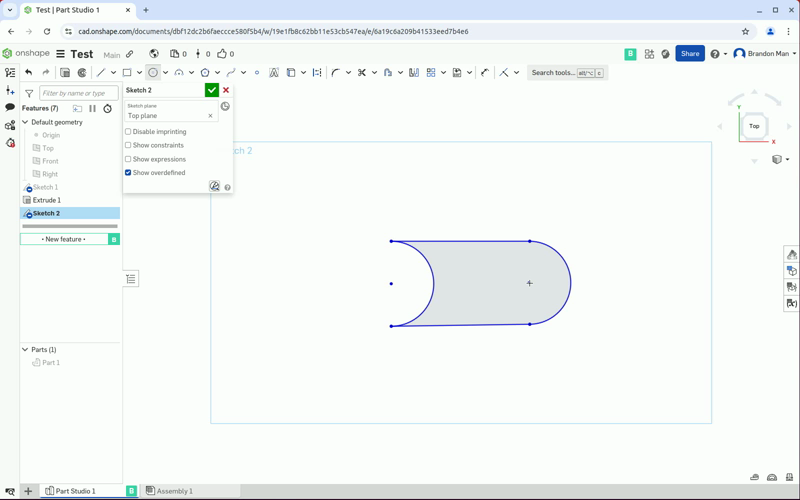
scroll(6)
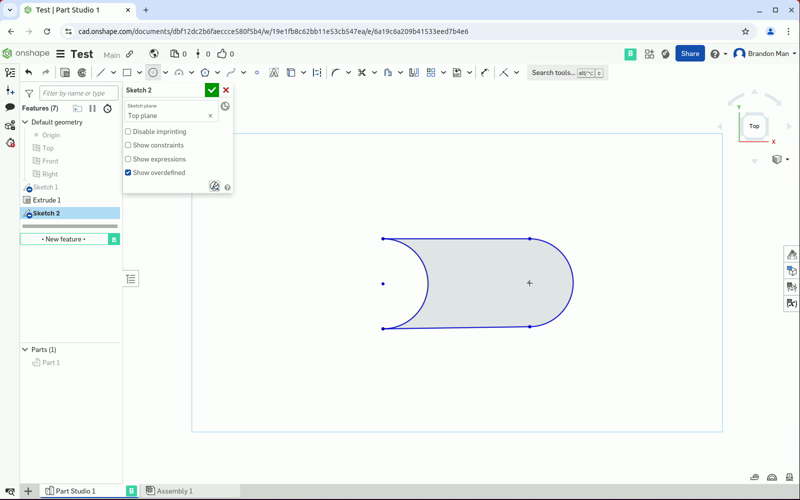
scroll(6)
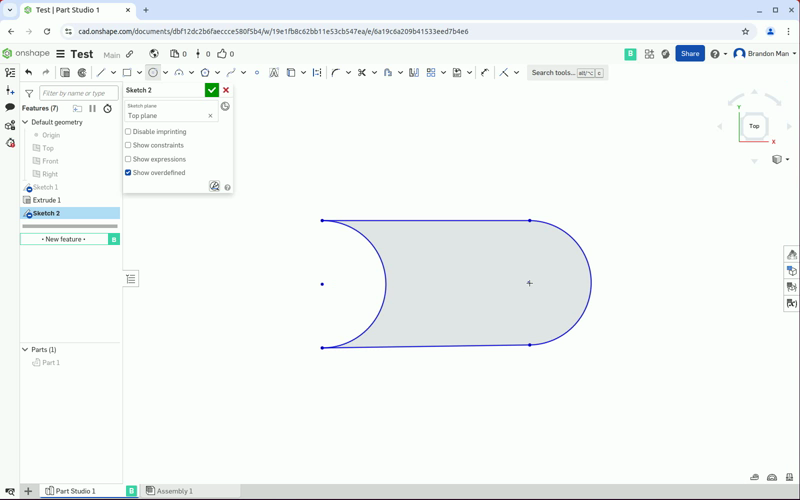
scroll(6)
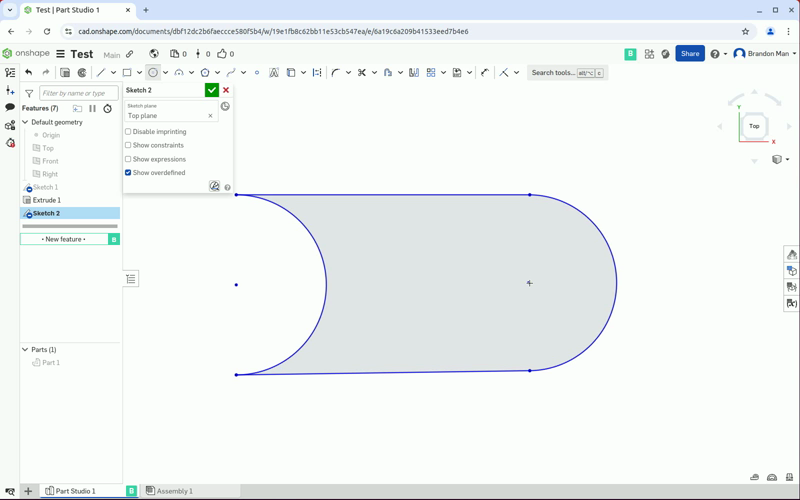
scroll(6)
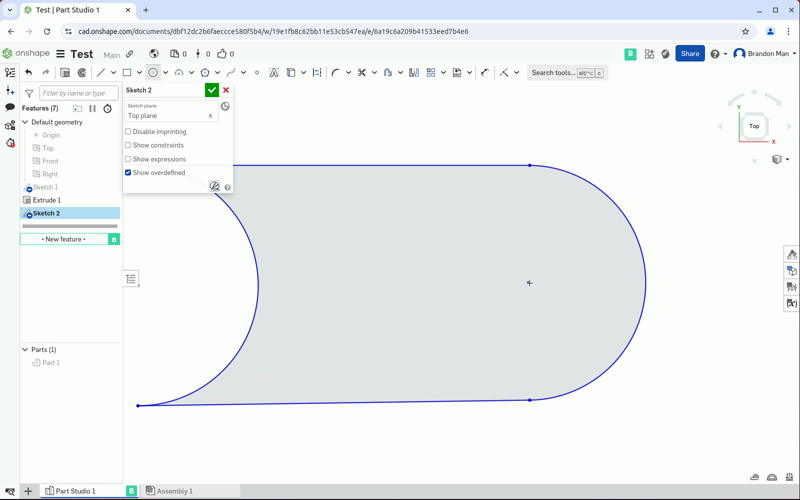
scroll(6)
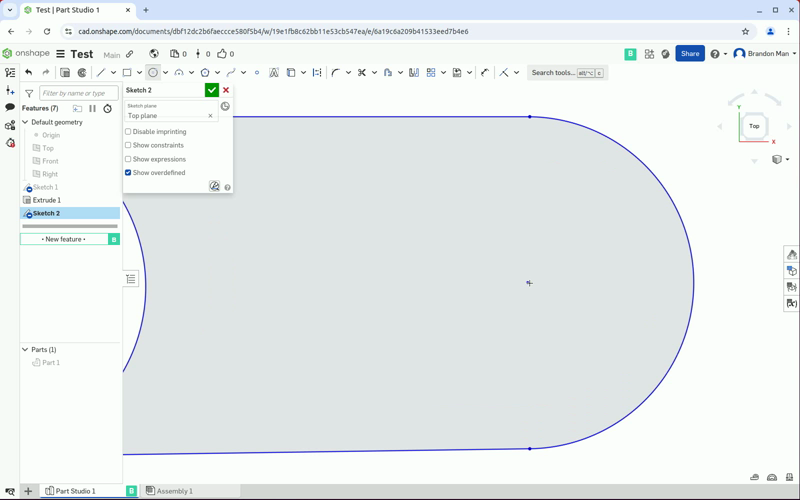
scroll(6)
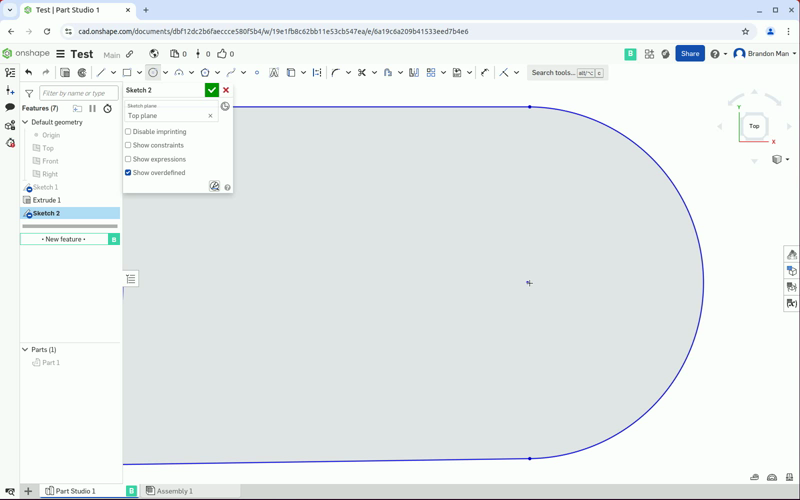
scroll(6)
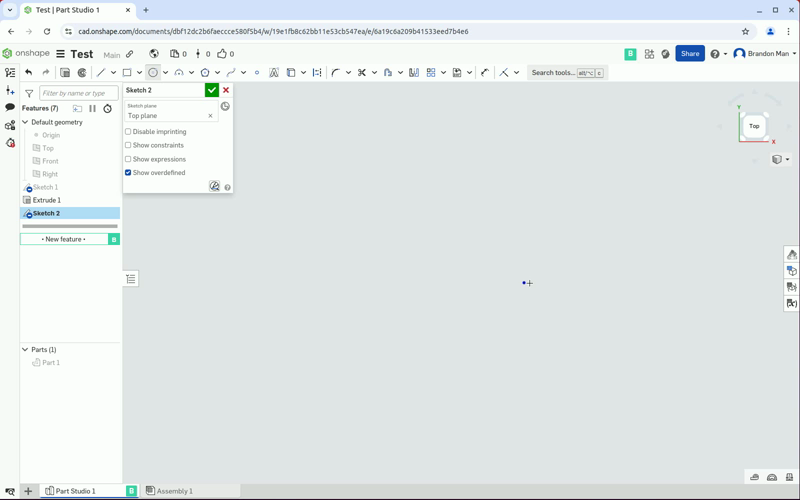
click(529, 282)
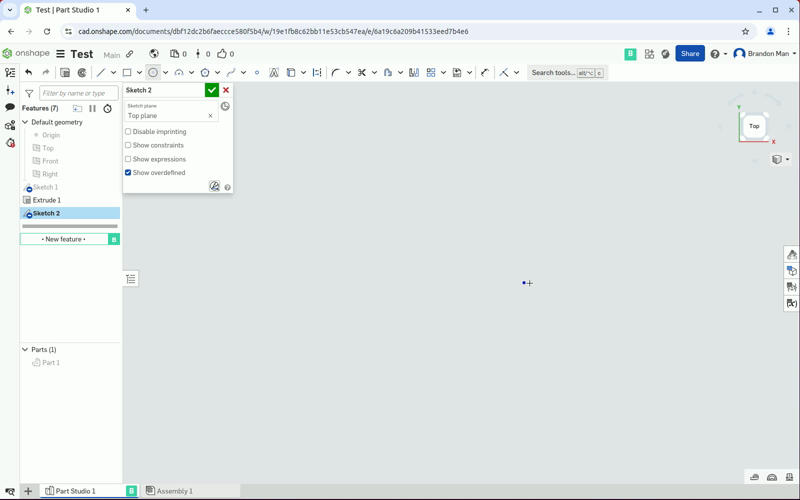
scroll(-6)
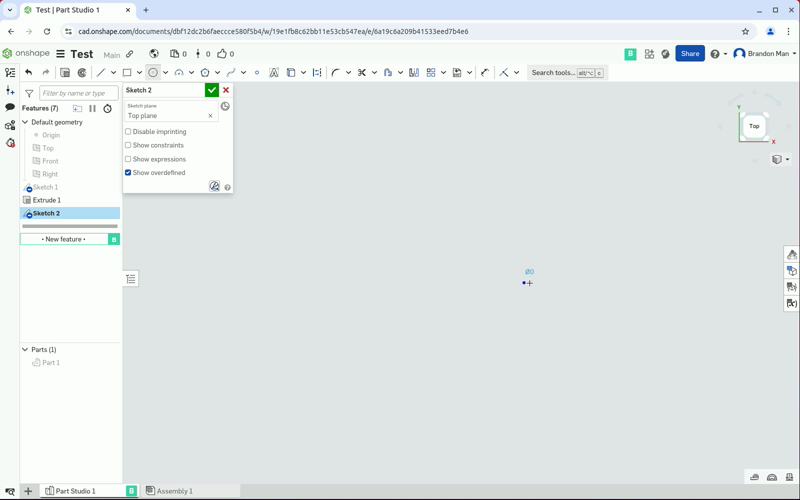
scroll(-6)
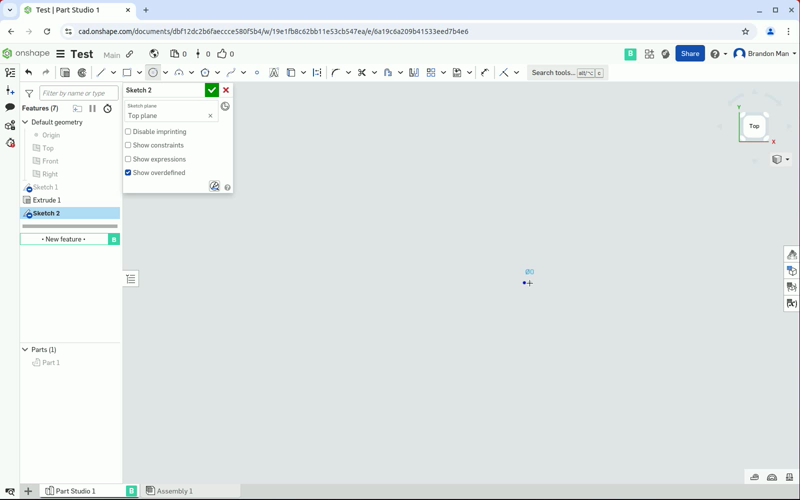
scroll(-6)
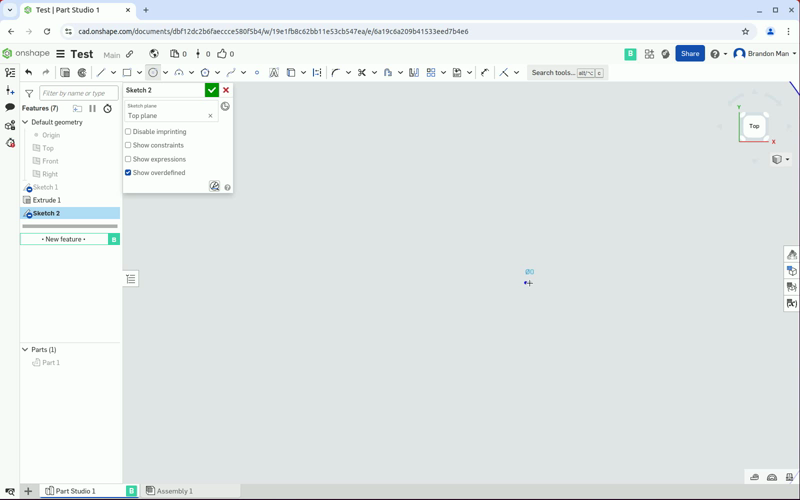
scroll(-6)
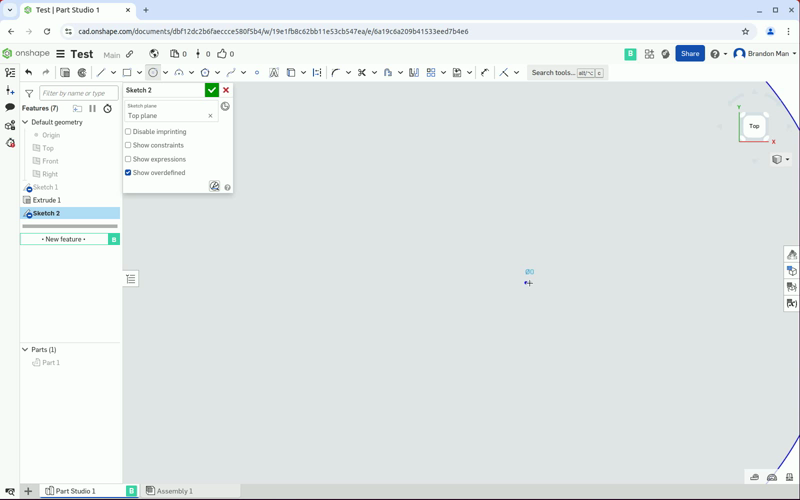
scroll(-6)
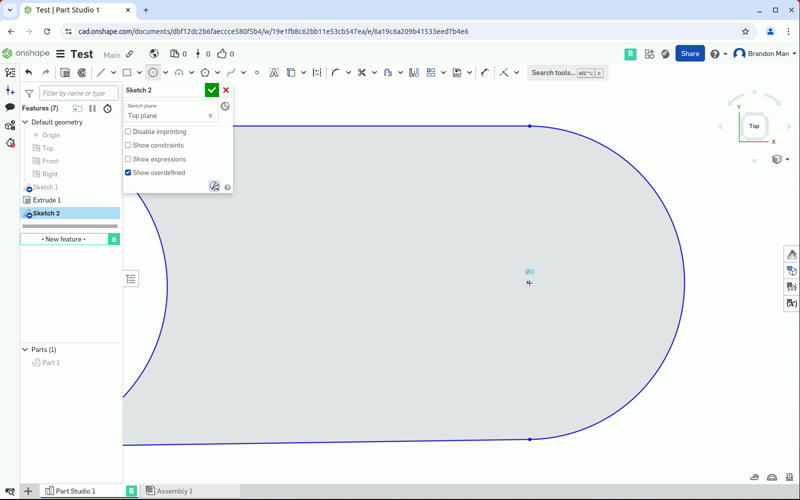
scroll(-6)
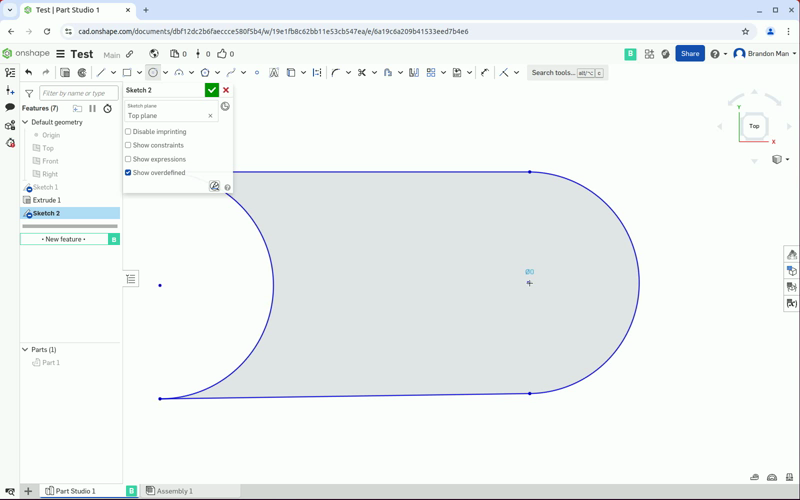
scroll(-6)
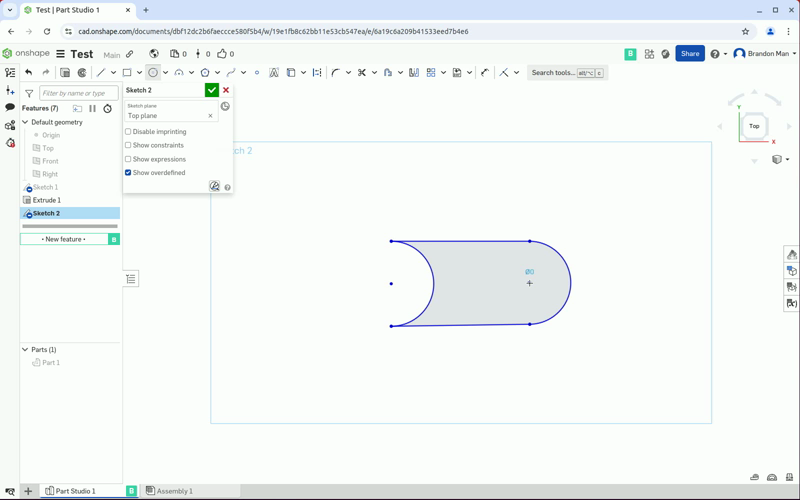
key_up(shift)
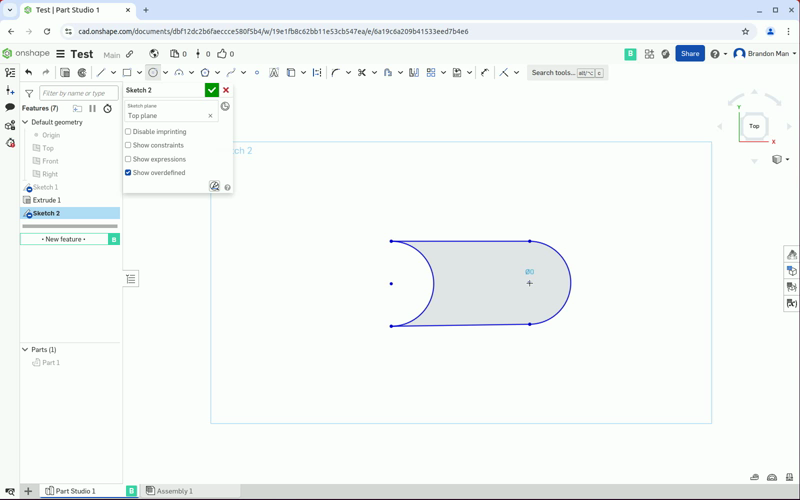
mouse_move(554, 282)
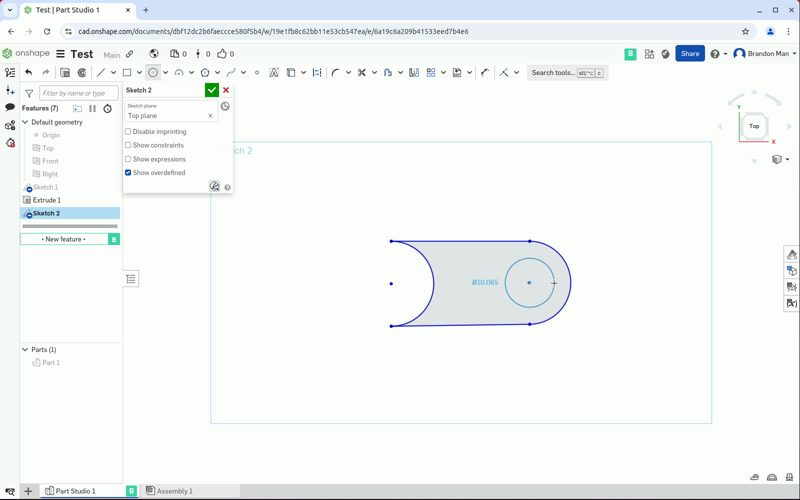
click(554, 282)
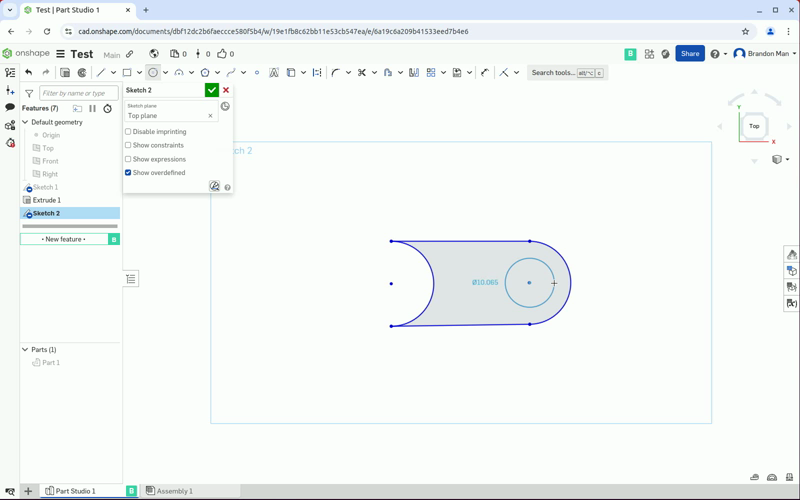
key(esc)
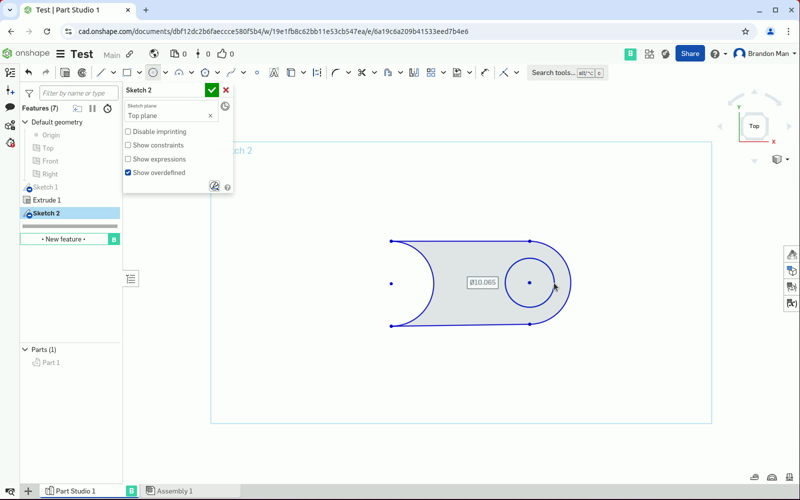
mouse_move(468, 248)
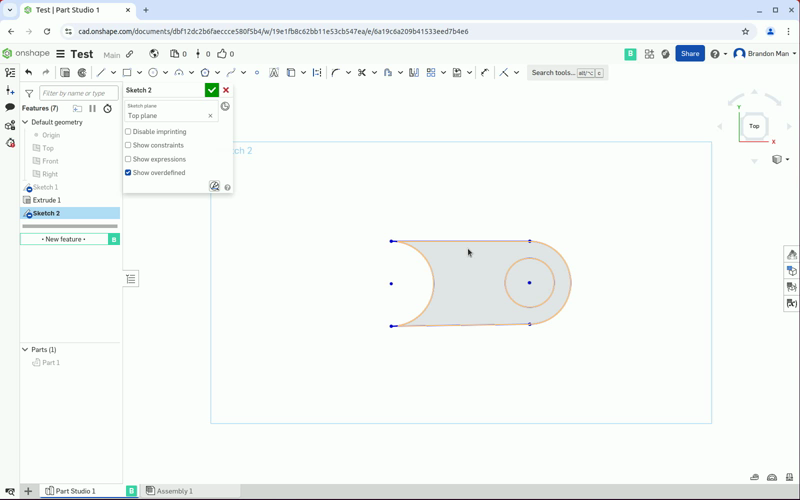
click(468, 248)
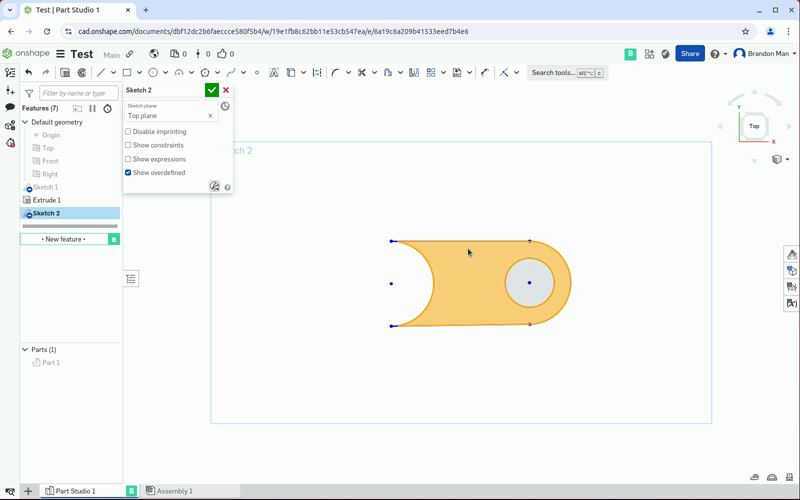
mouse_move(73, 352)
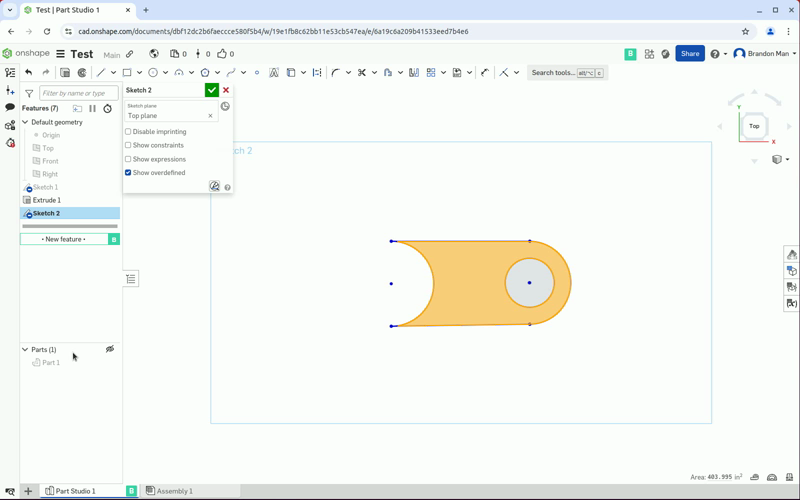
key(shift+y)
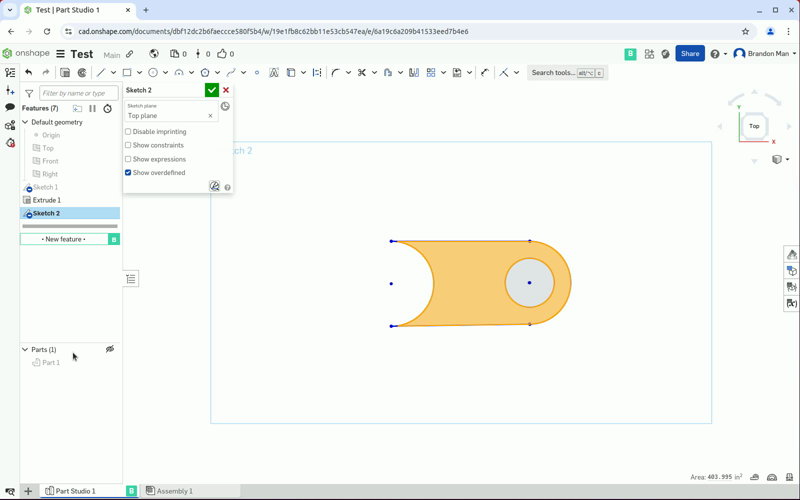
key(shift+e)
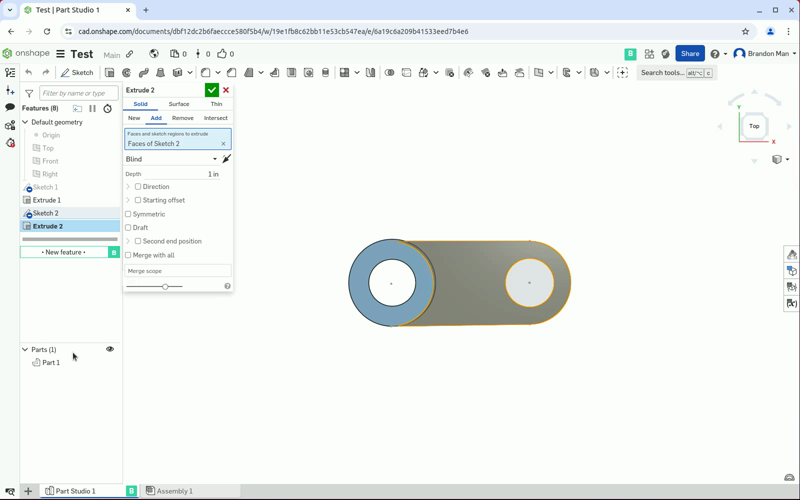
mouse_move(143, 106)
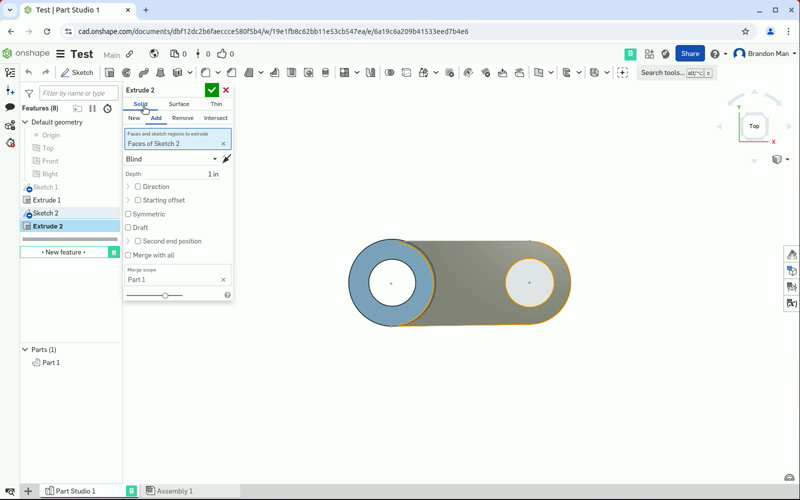
click(143, 106)
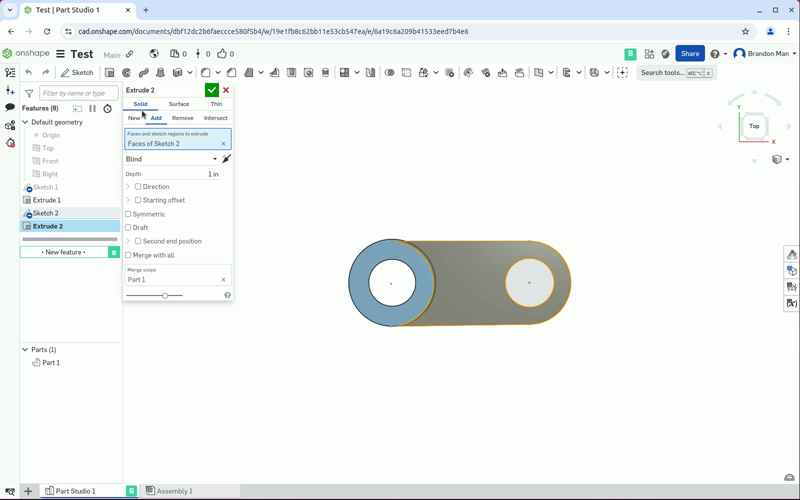
mouse_move(137, 120)
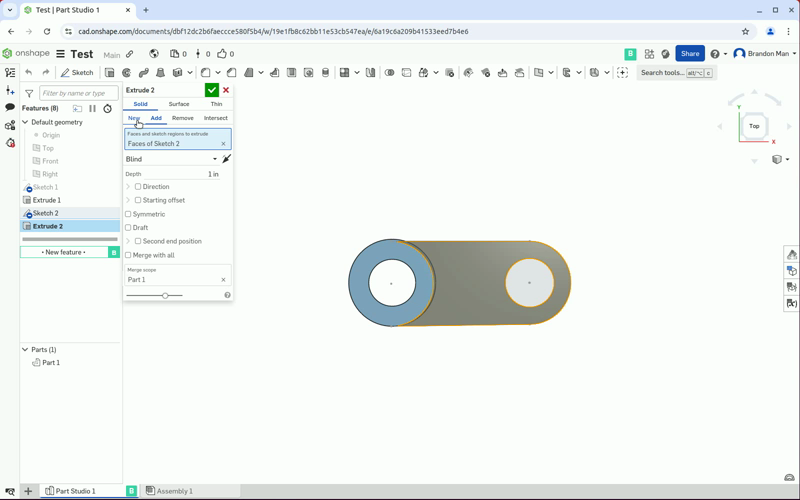
click(137, 120)
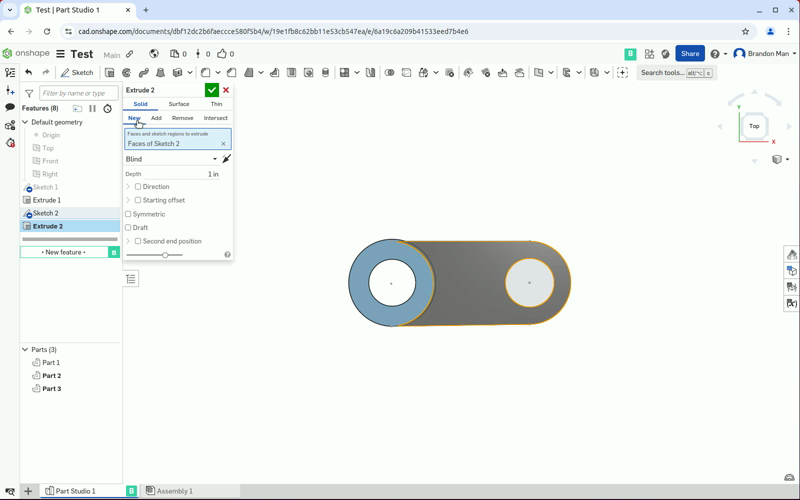
key(tab, 4)
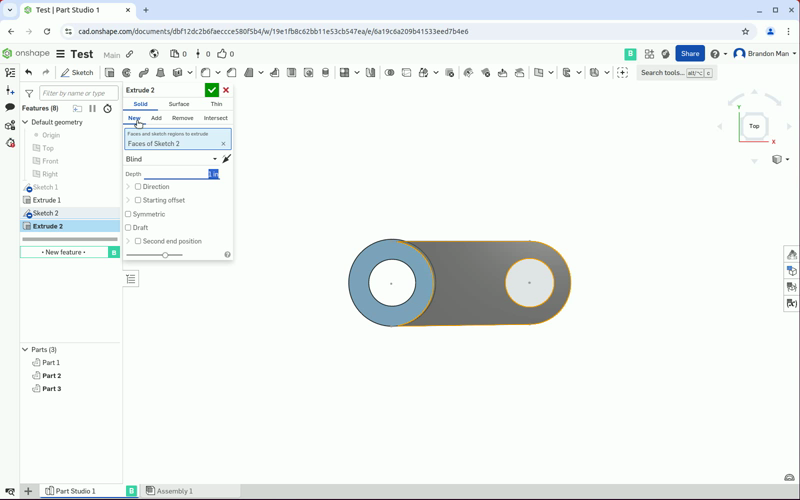
text(7.703)
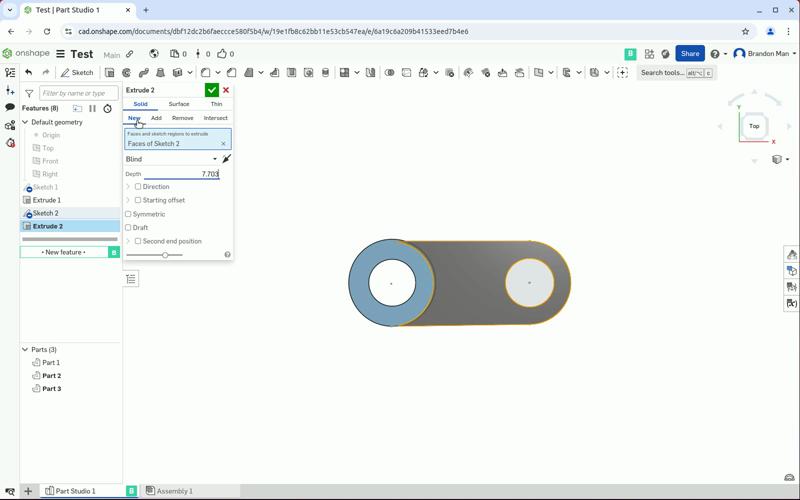
key(enter)
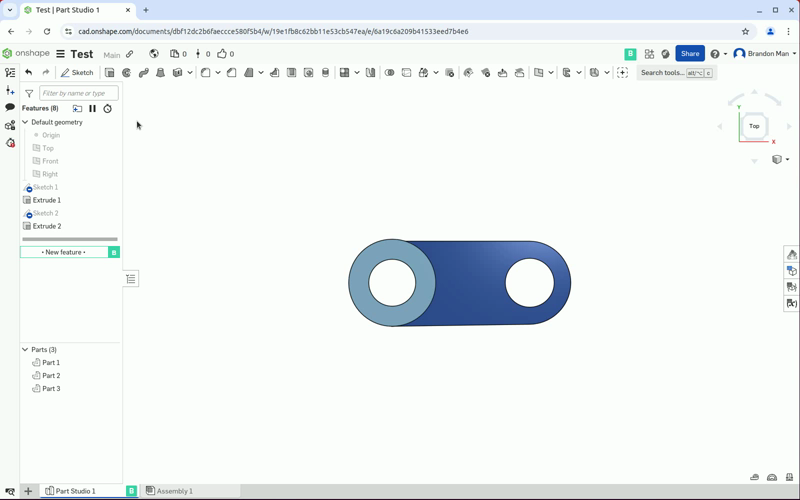
key(shift+h)
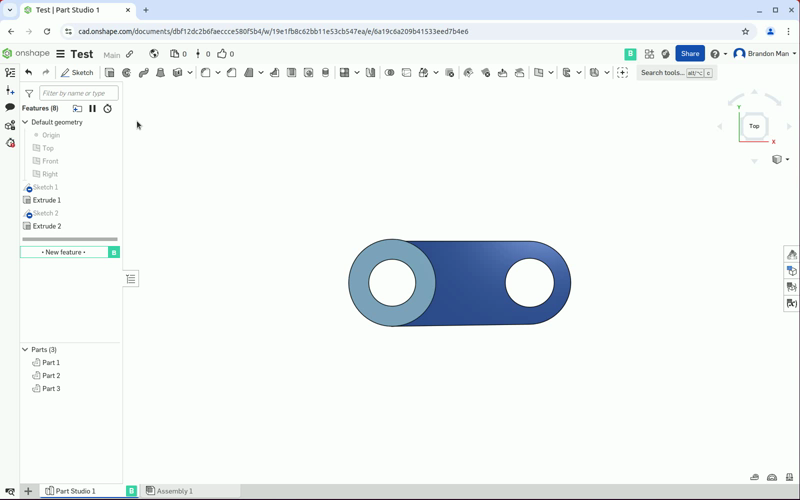
key(shift+h)
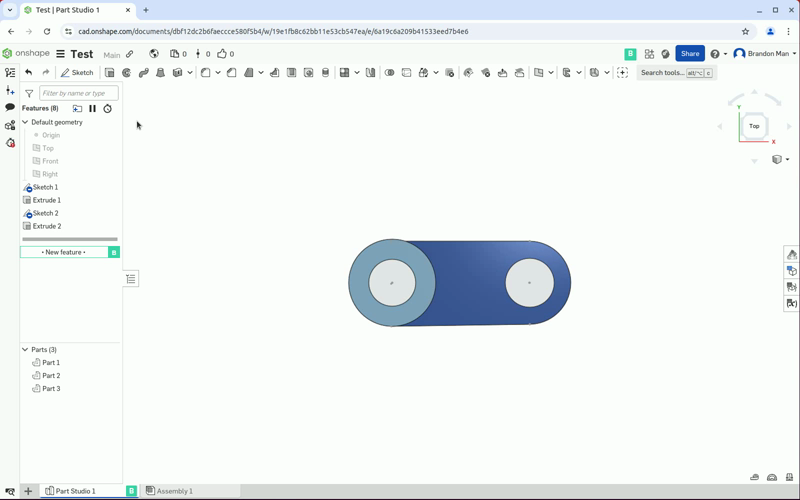
key(shift+7)
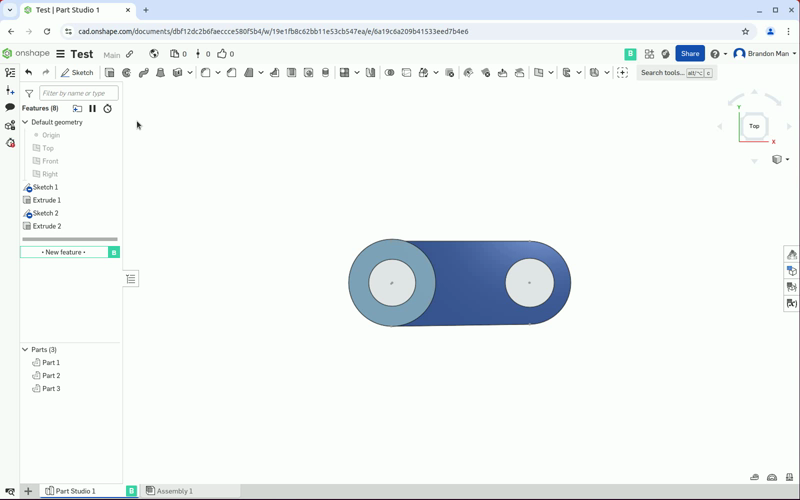
key(up, 3)
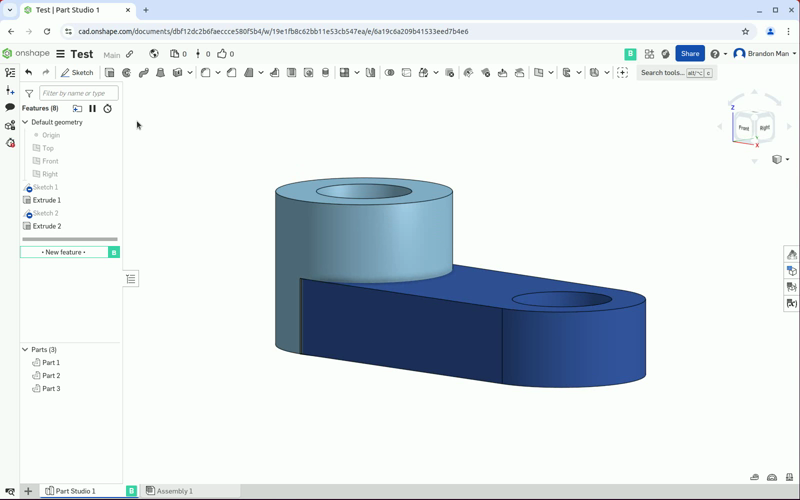
key(left, 3)
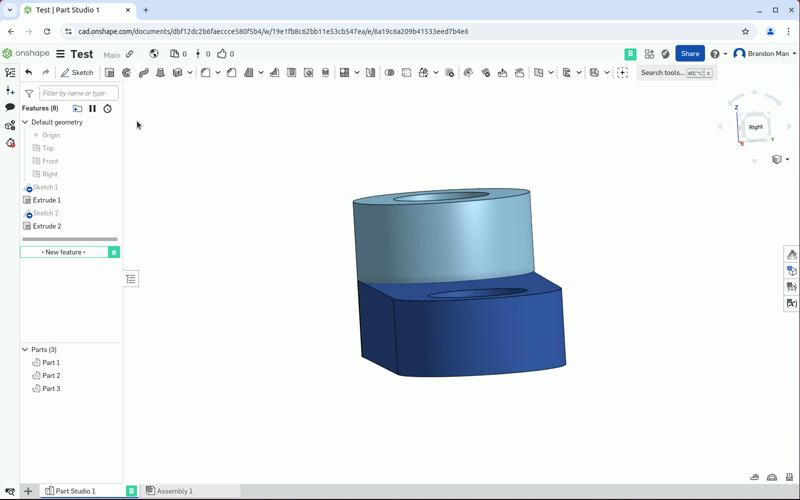
key(right, 3)
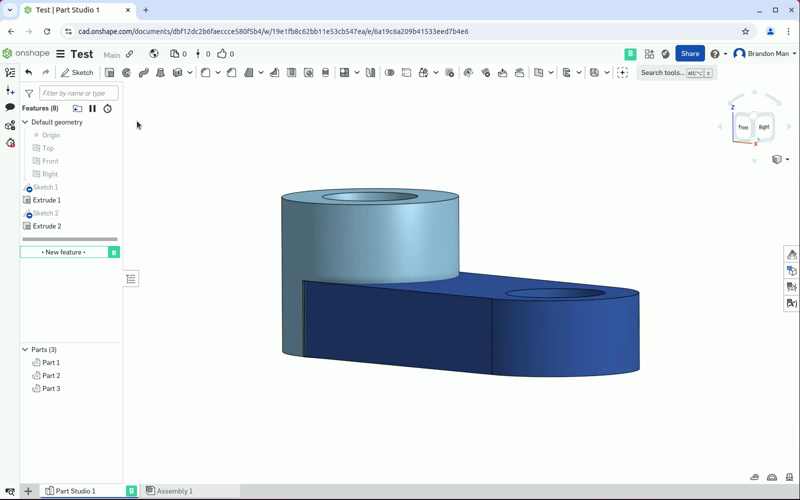
key(down, 3)
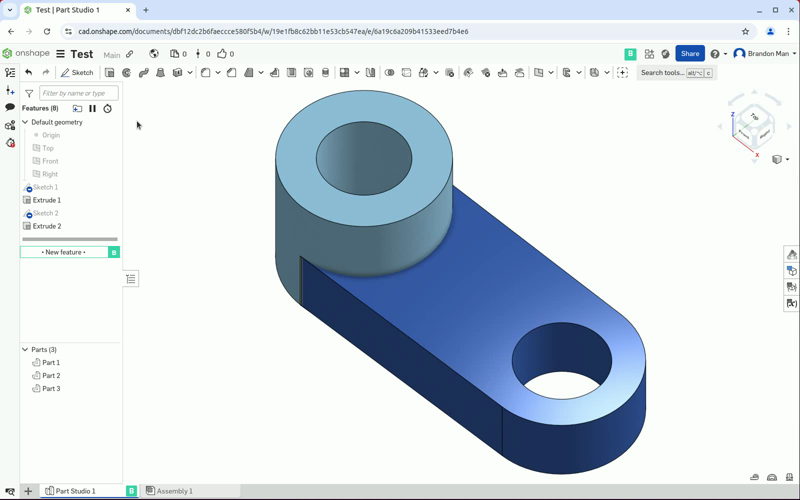
mouse_move(73, 189)
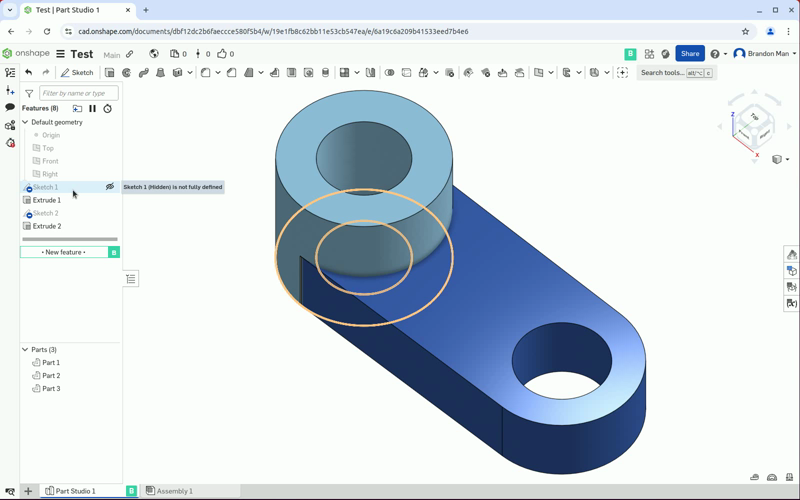
click(73, 189)